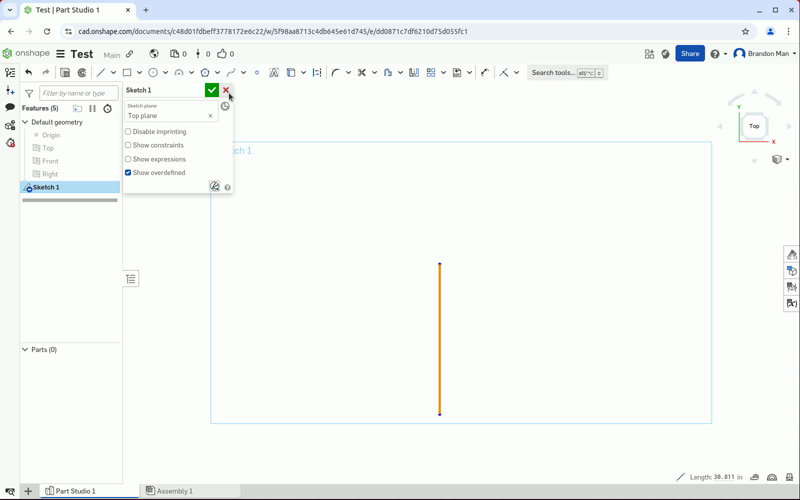
key(shift+h)
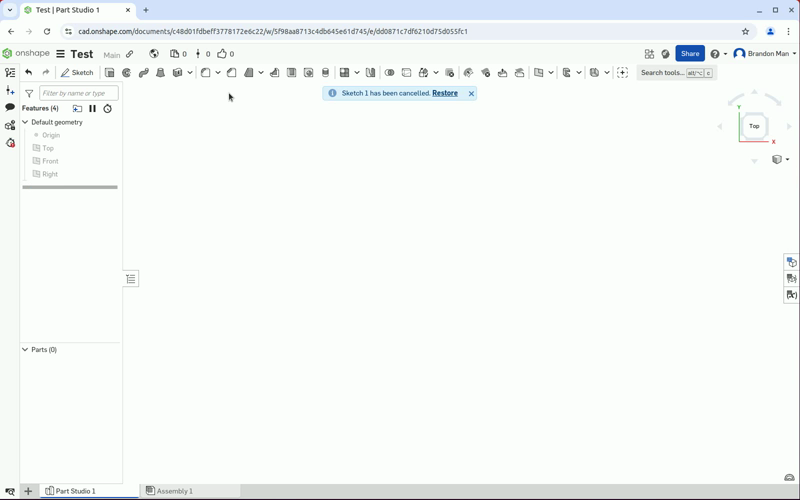
mouse_move(73, 352)
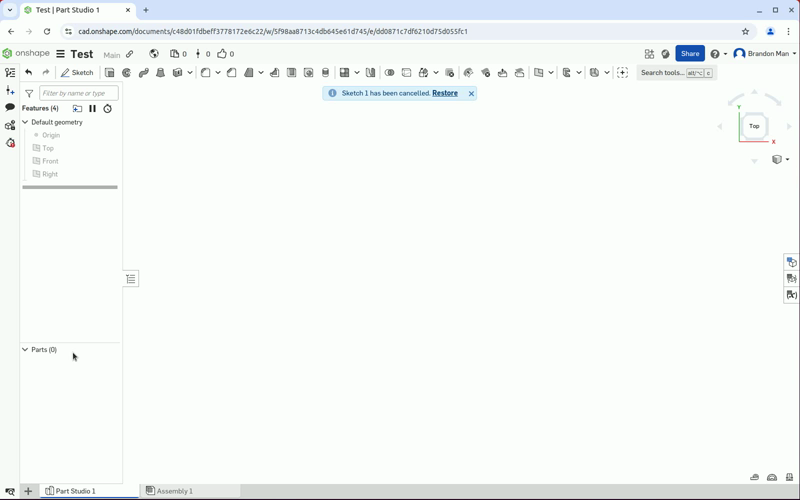
key(y)
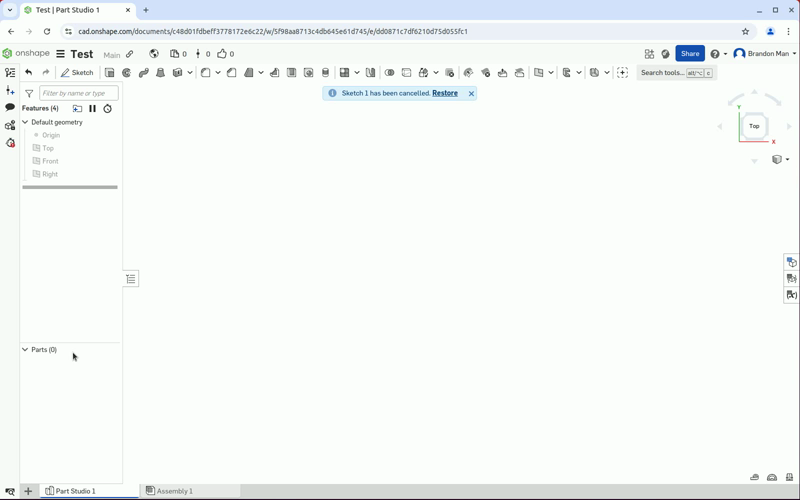
key(shift+p)
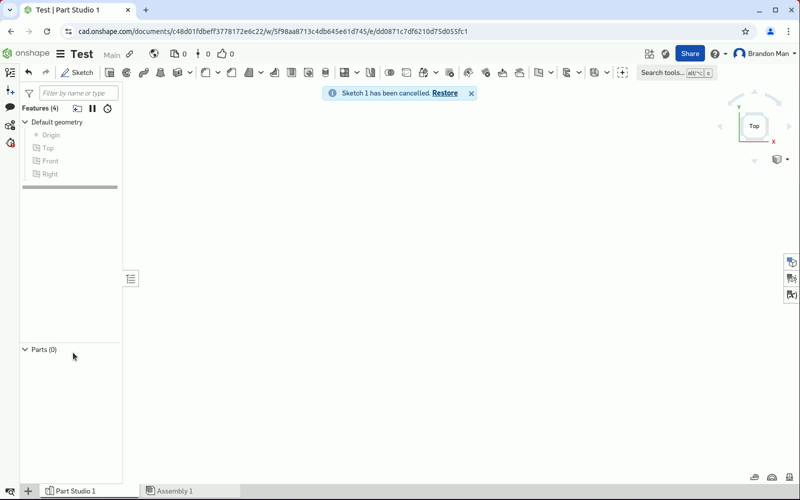
key(space)
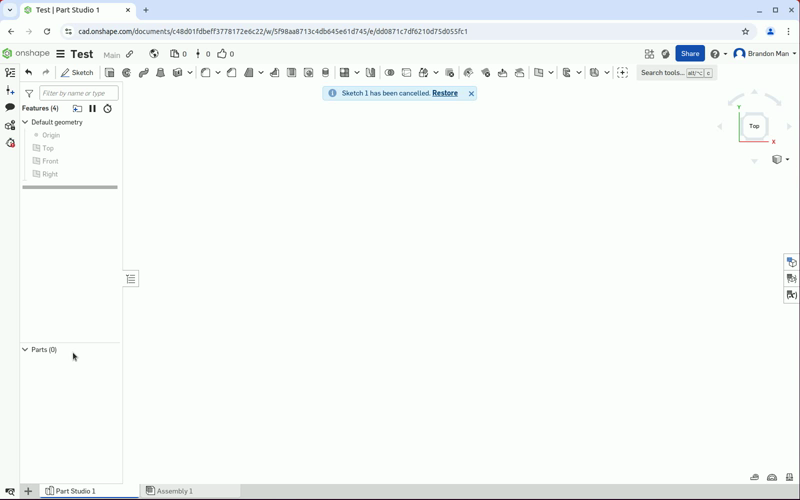
key_down(shift)
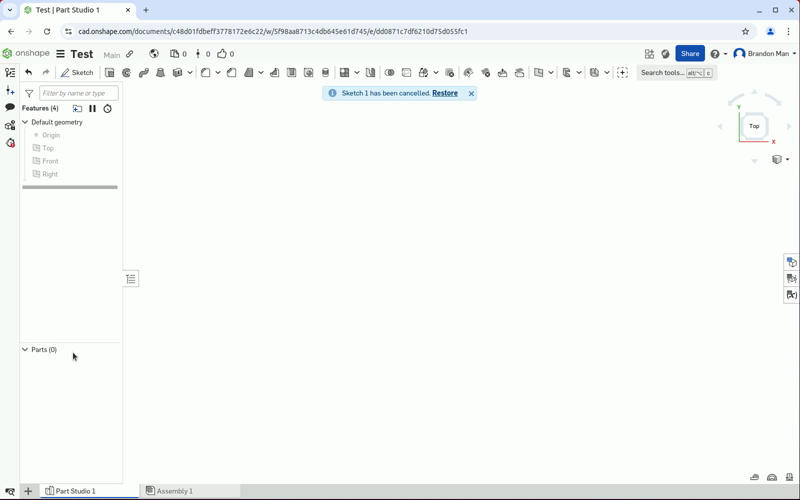
key(up)
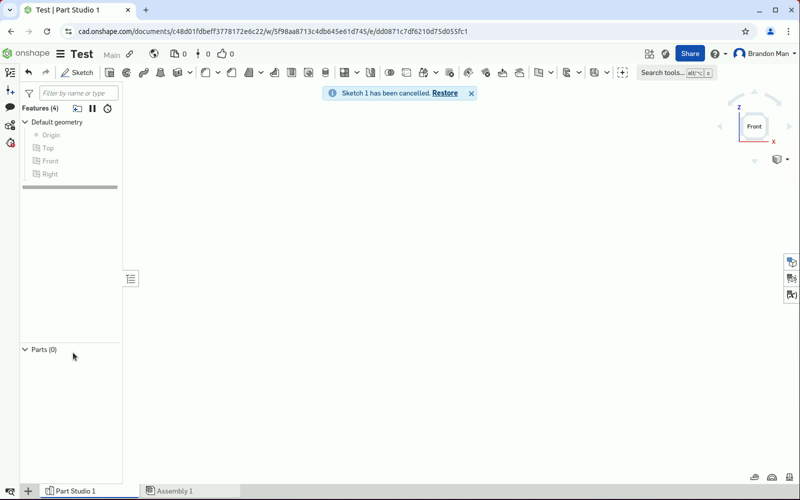
key_up(shift)
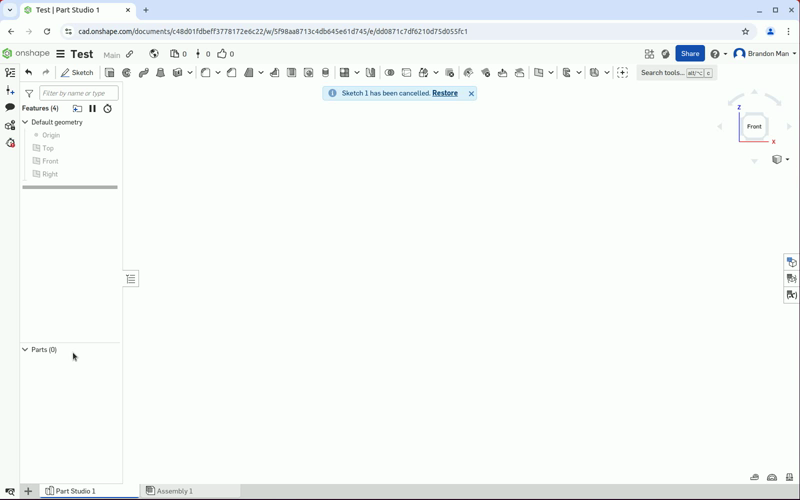
key(space)
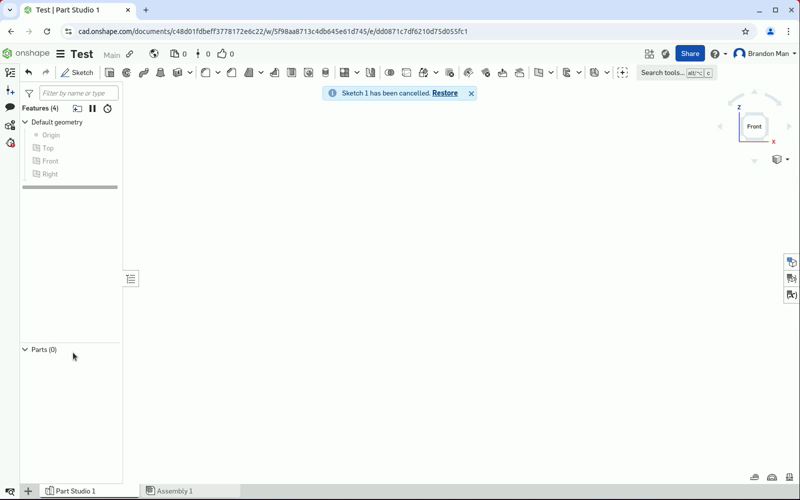
key_down(shift)
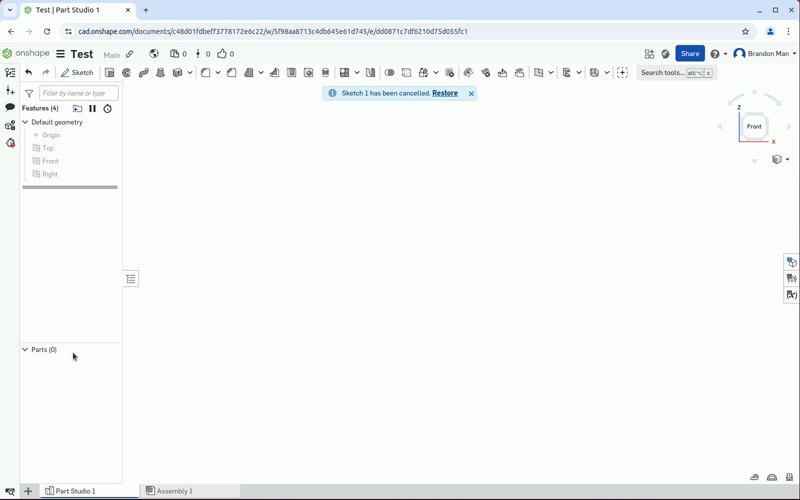
key(left)
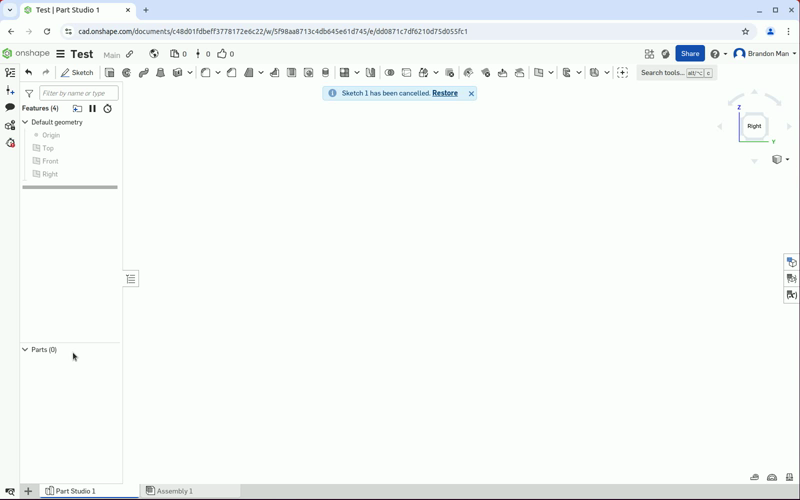
key_up(shift)
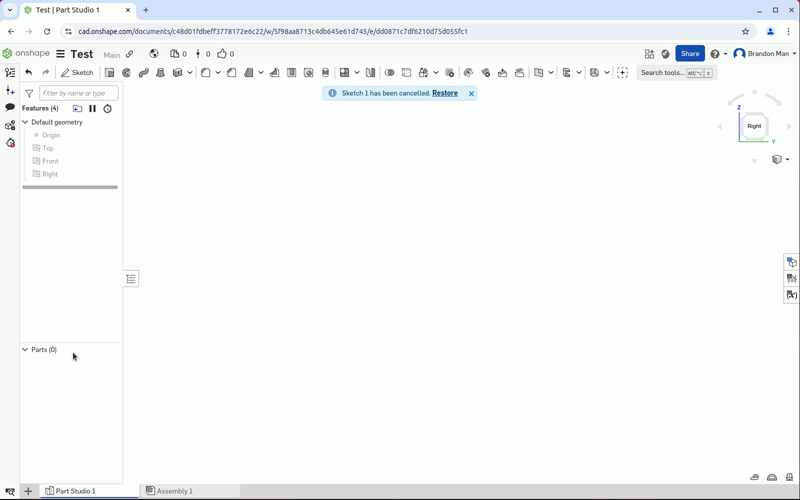
mouse_move(73, 352)
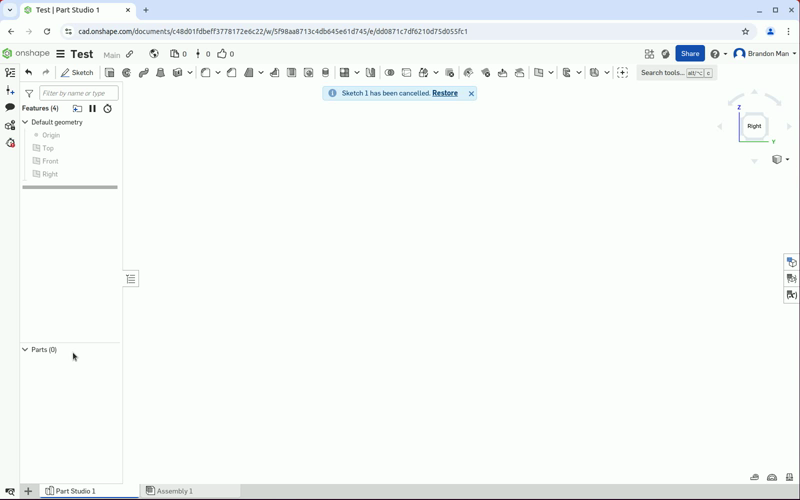
key(shift+y)
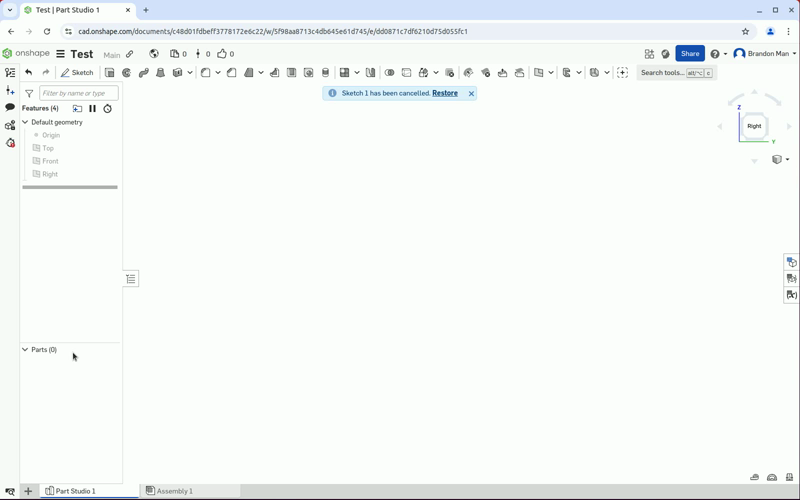
key(shift+s)
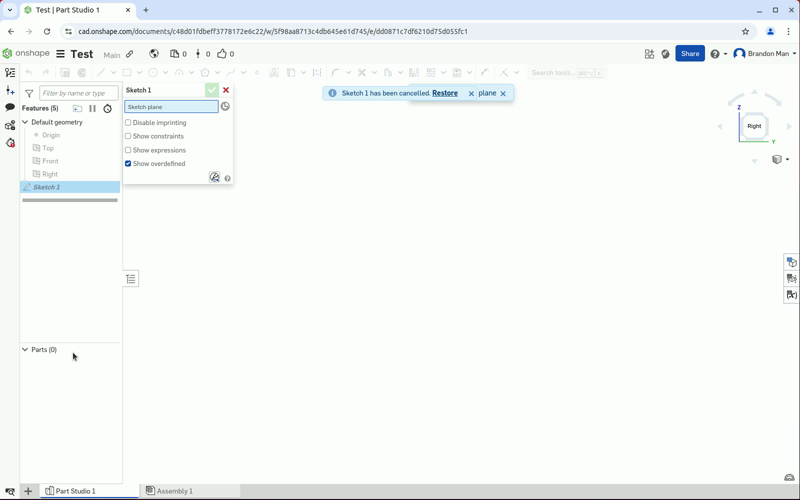
mouse_move(73, 176)
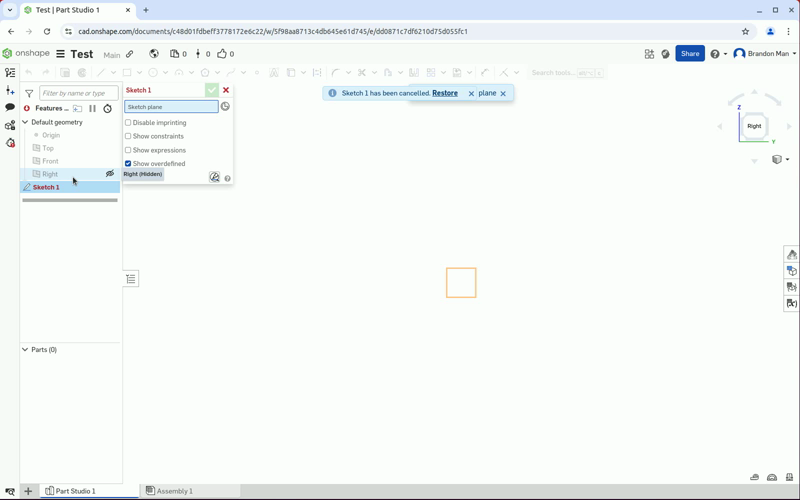
click(73, 176)
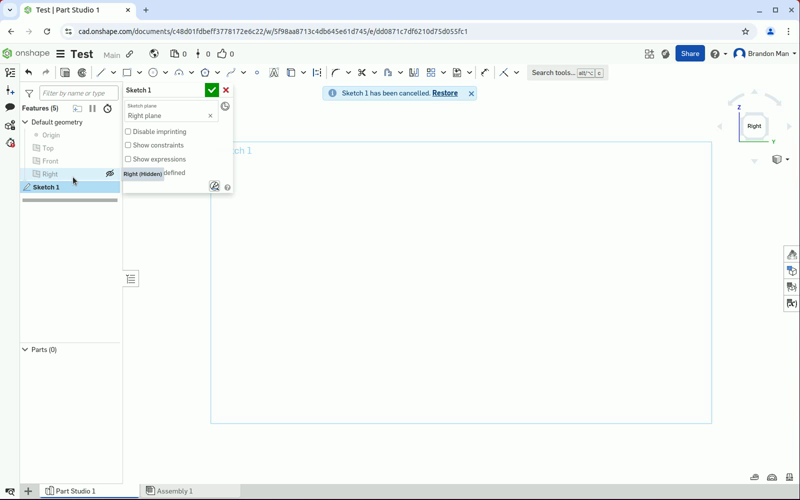
mouse_move(73, 352)
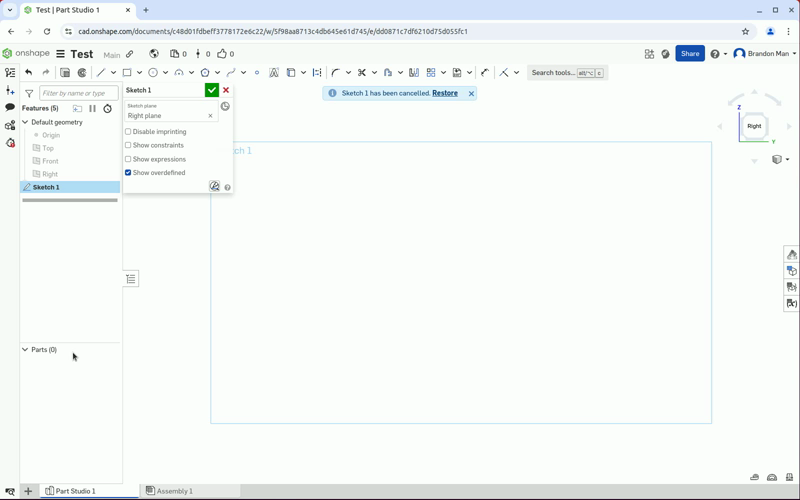
key(y)
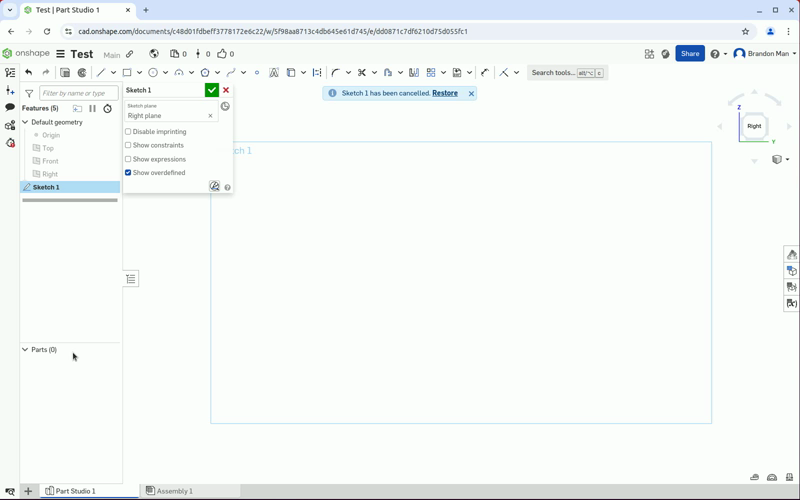
key(l)
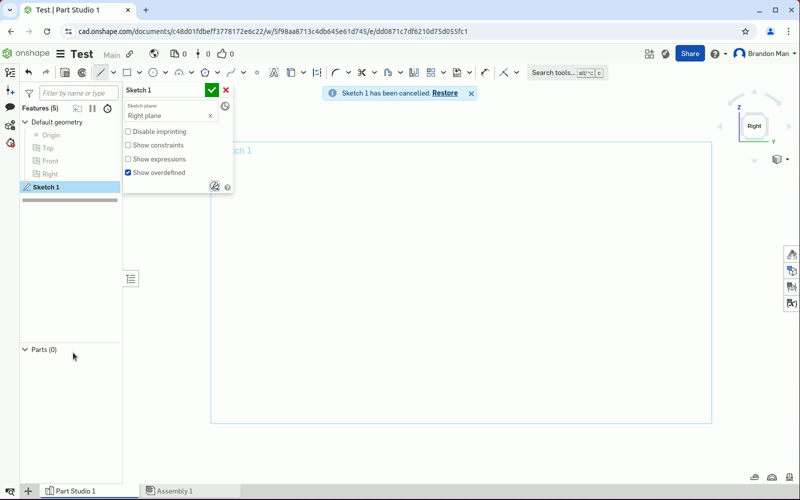
key_down(shift)
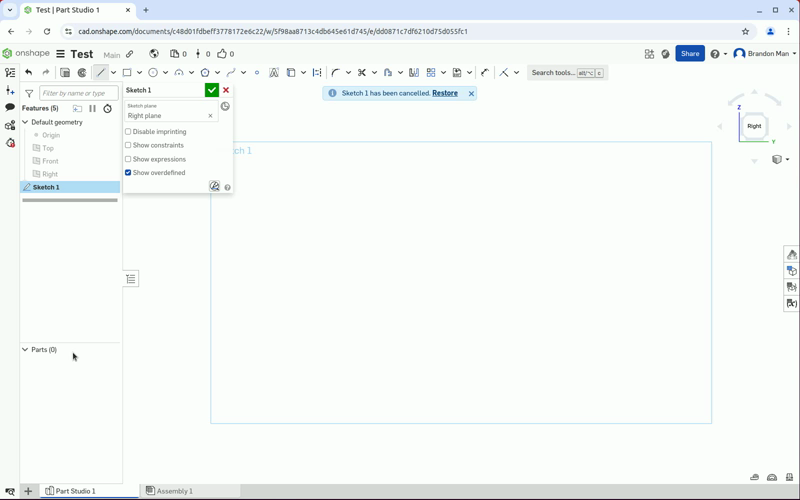
mouse_move(460, 282)
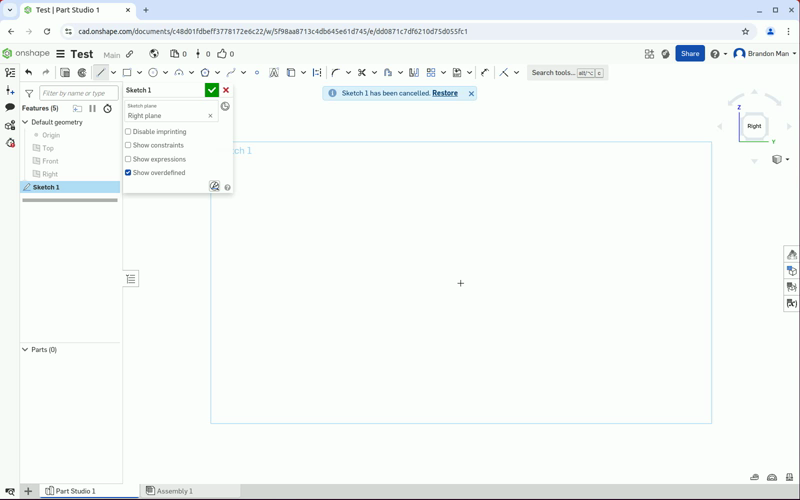
click(460, 282)
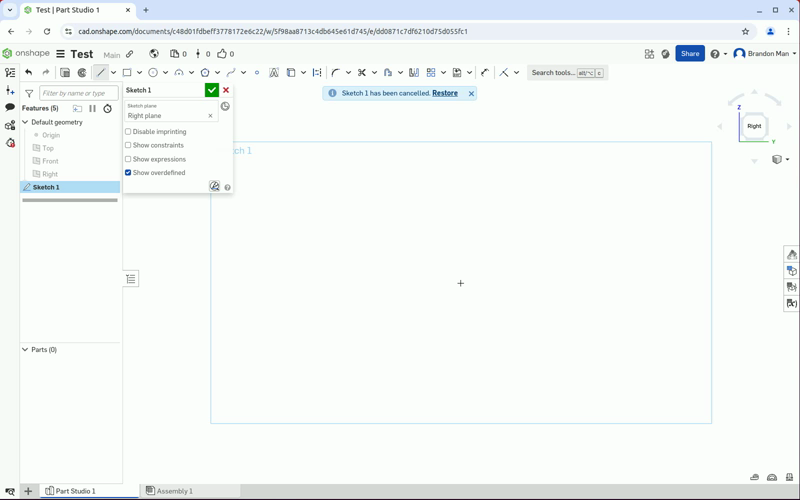
key_up(shift)
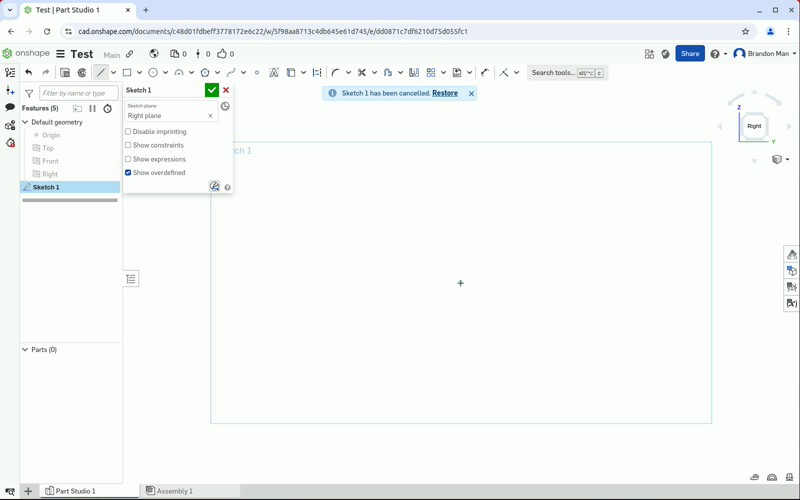
key_down(shift)
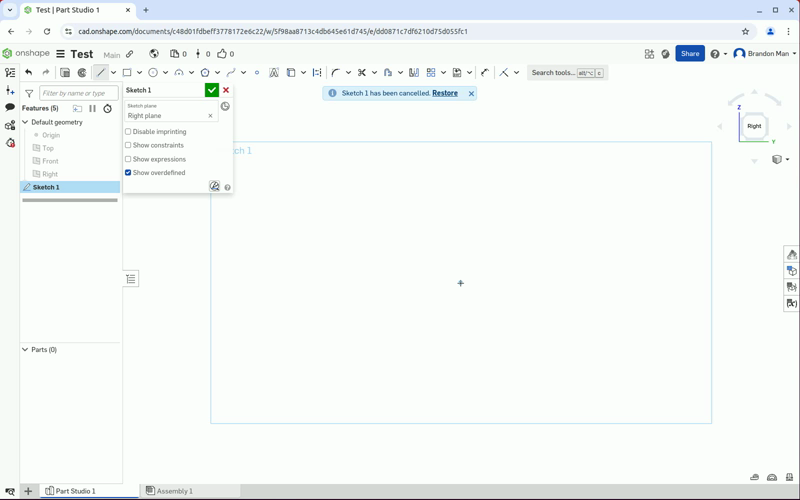
mouse_move(490, 282)
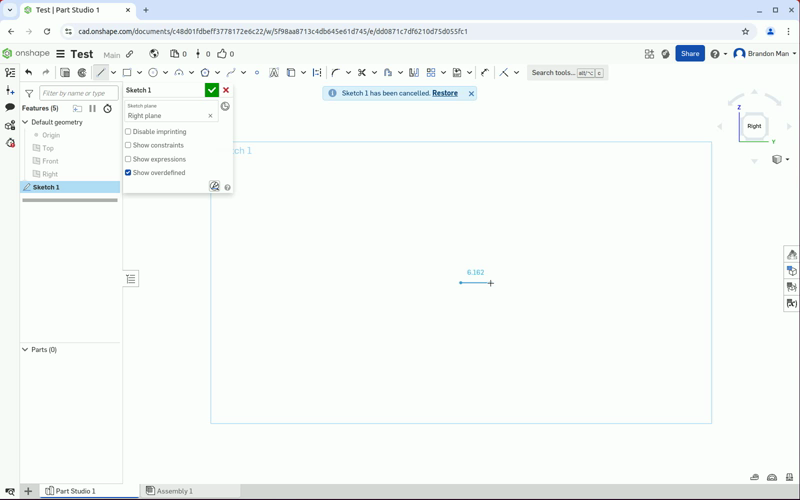
mouse_move(513, 282)
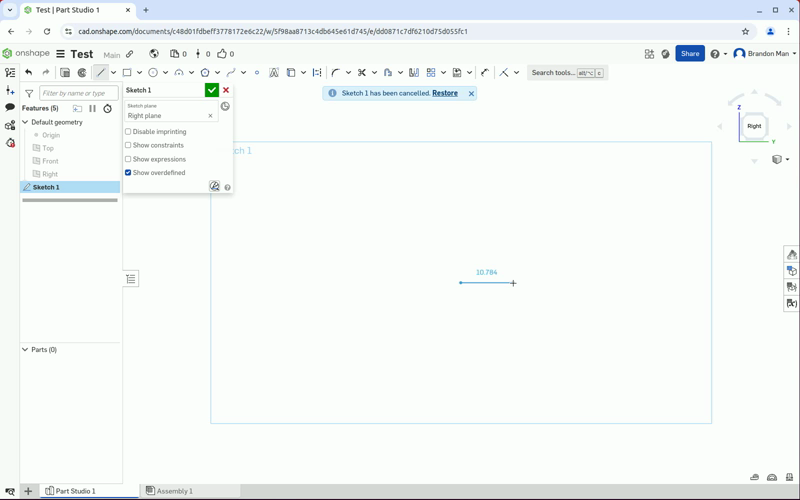
click(513, 282)
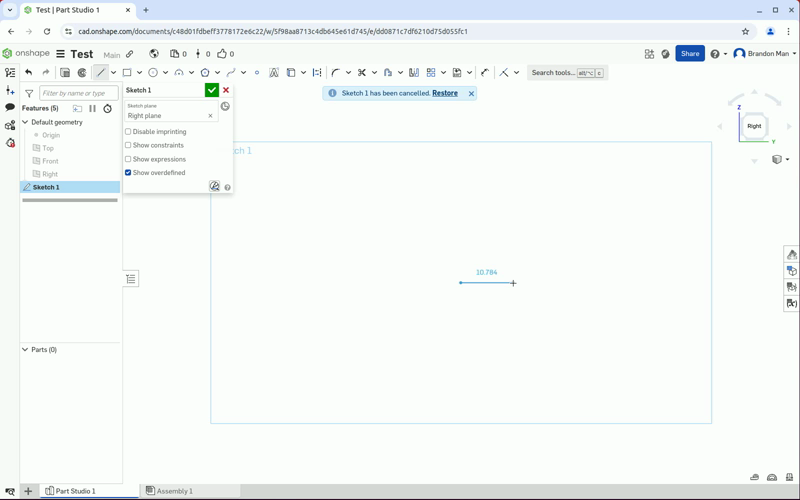
key_up(shift)
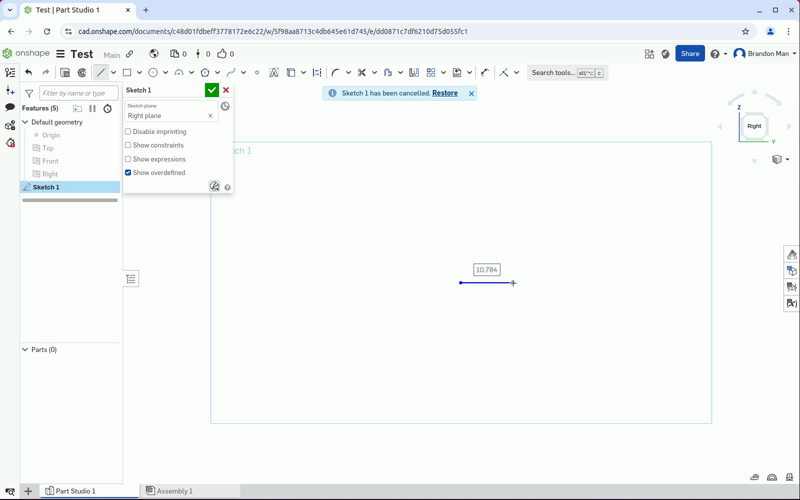
key_down(shift)
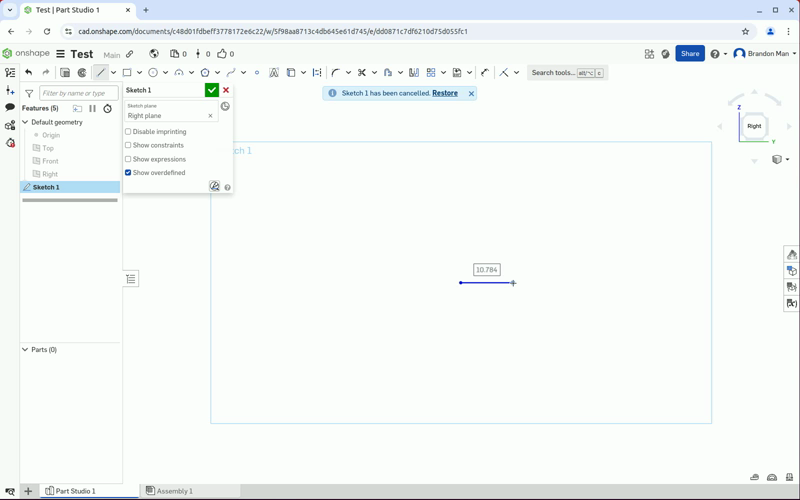
mouse_move(543, 282)
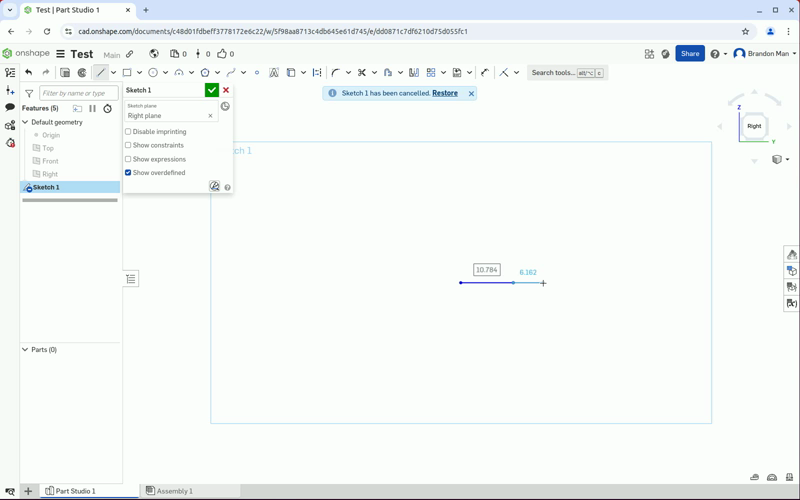
mouse_move(513, 239)
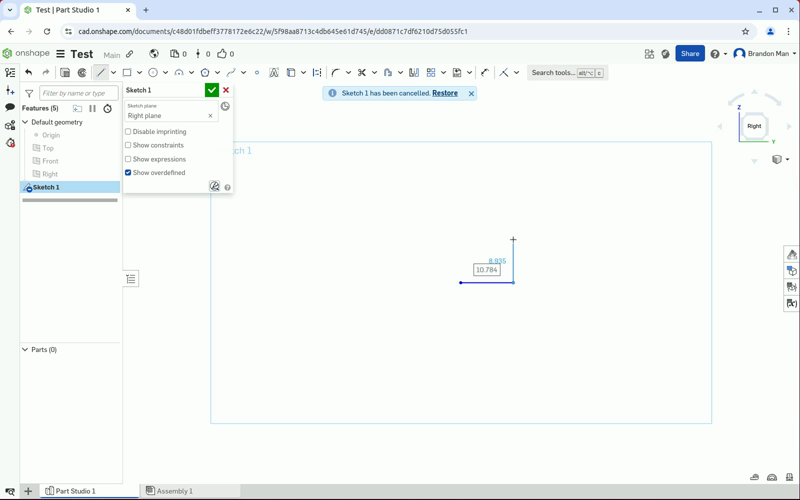
click(513, 239)
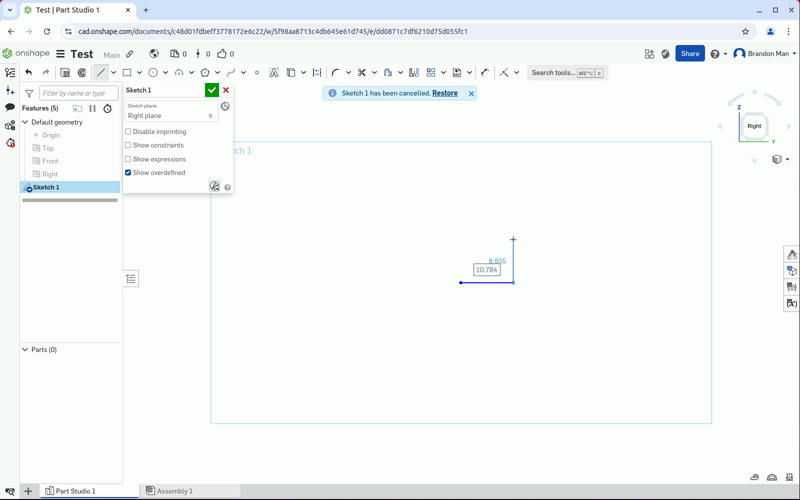
key_up(shift)
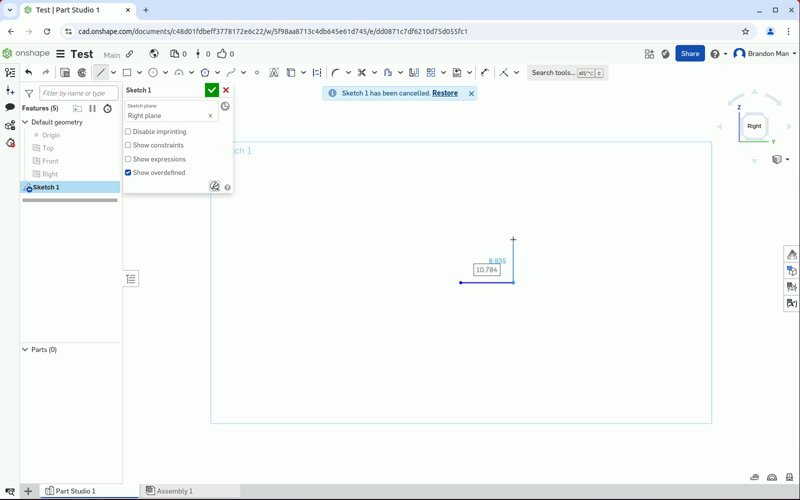
key_down(shift)
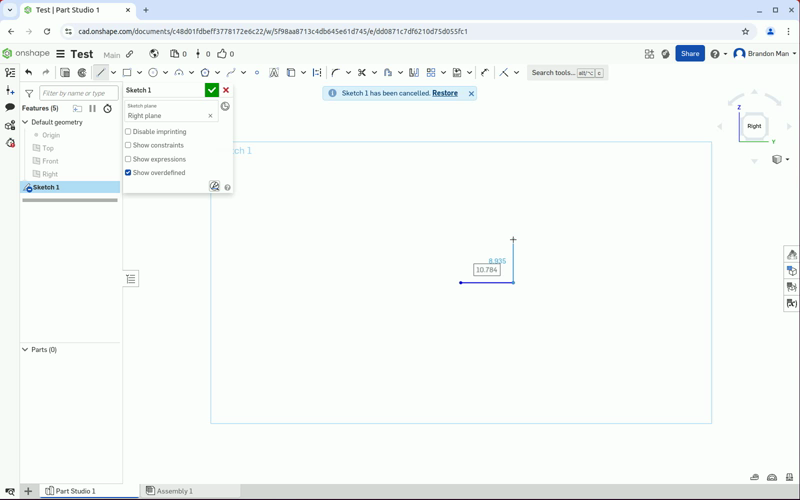
mouse_move(543, 239)
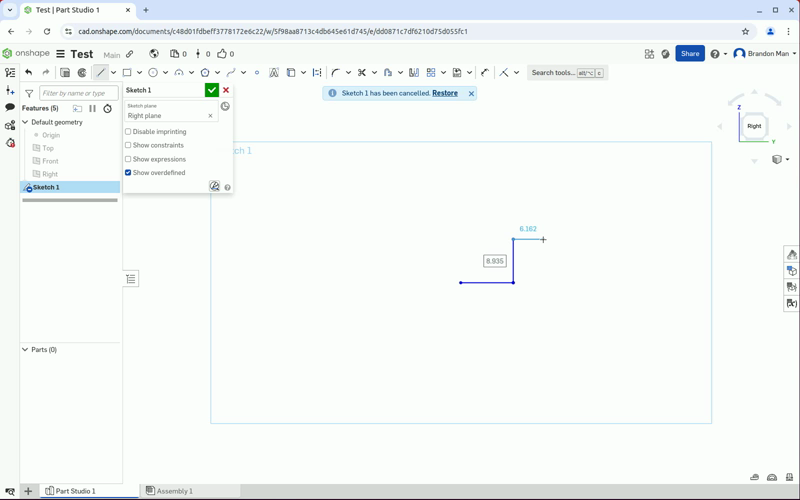
mouse_move(460, 239)
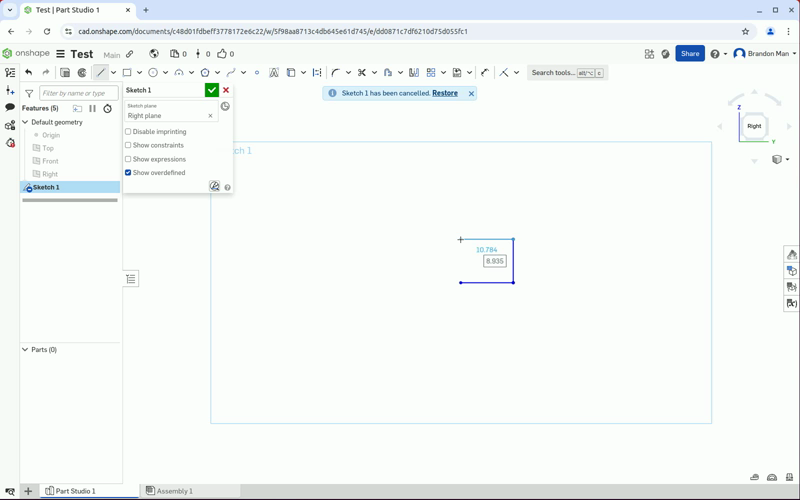
click(460, 239)
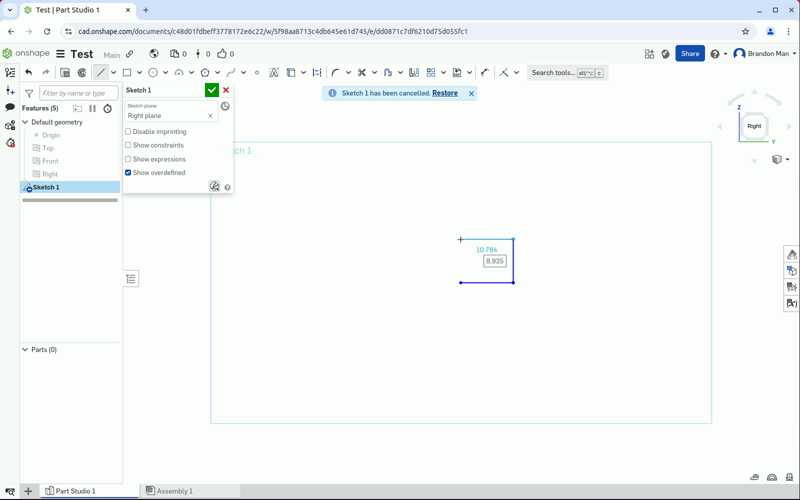
key_up(shift)
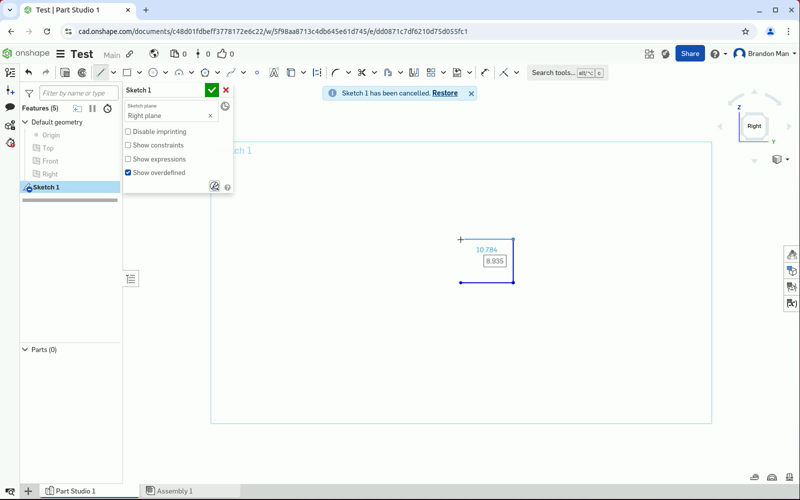
mouse_move(490, 239)
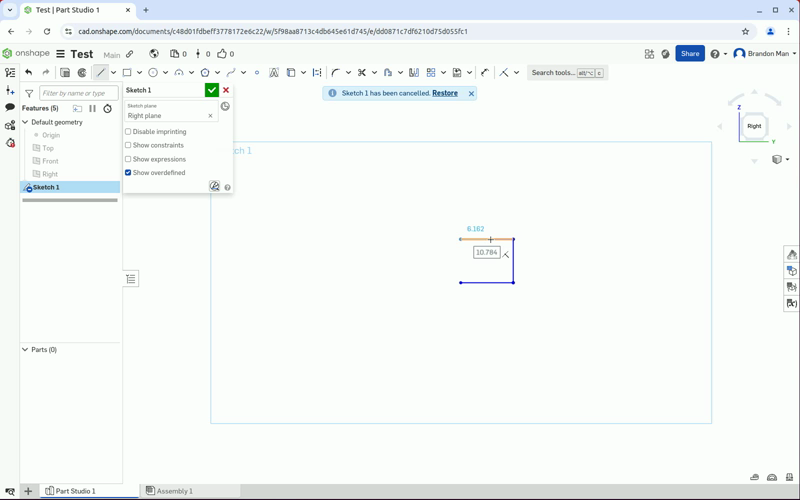
key_down(shift)
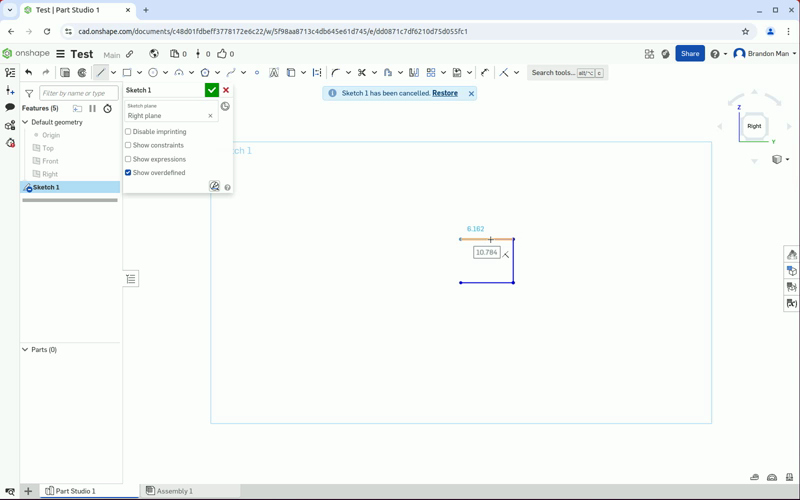
mouse_move(460, 282)
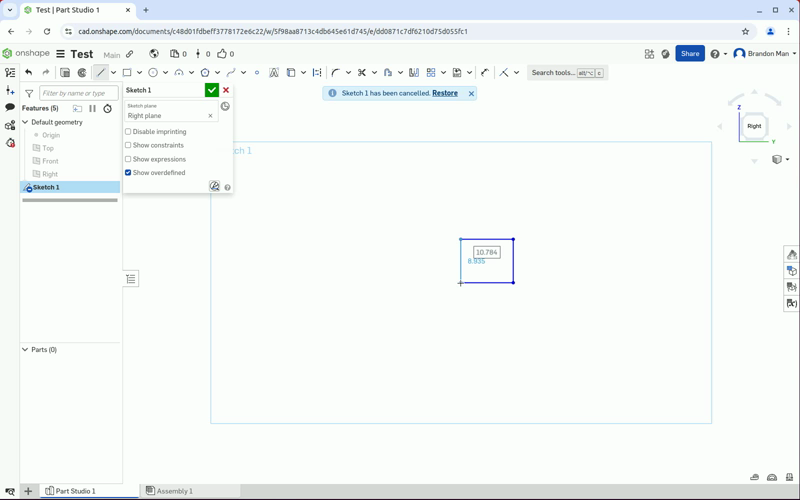
key_up(shift)
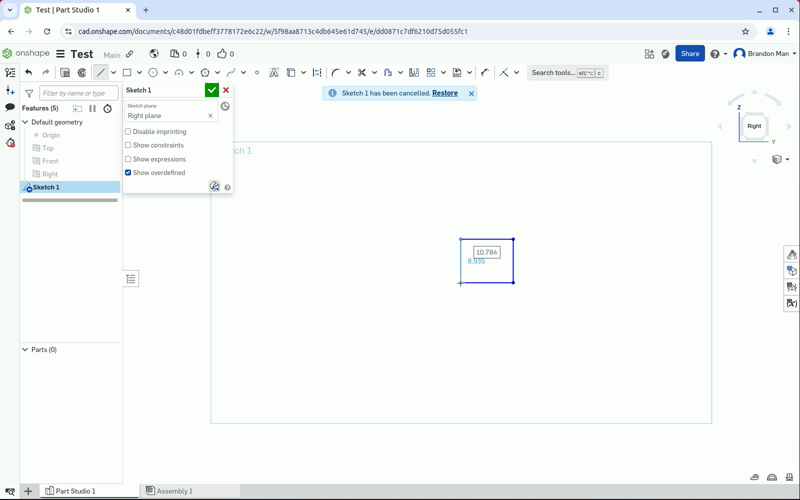
click(460, 282)
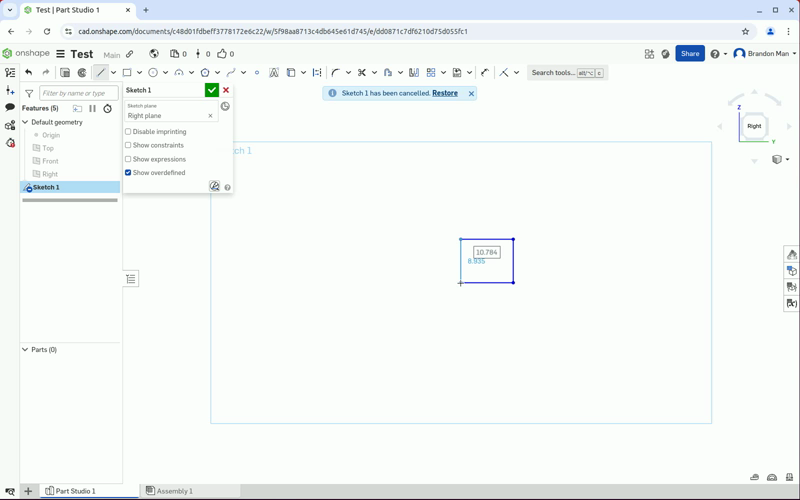
key(esc)
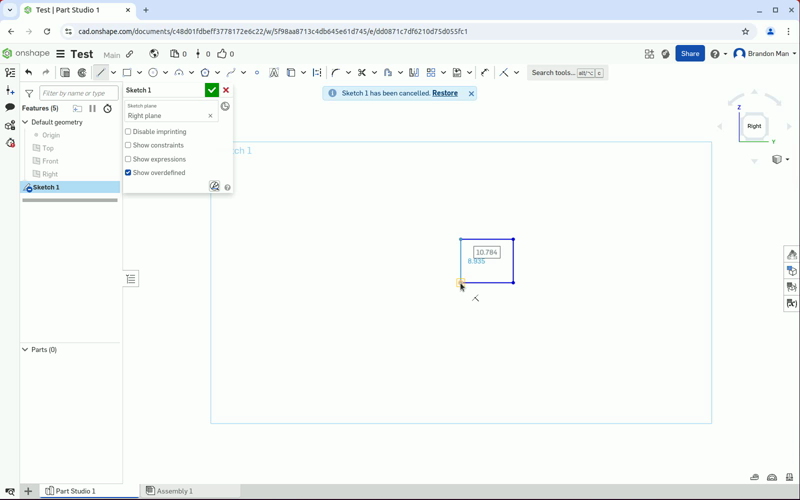
mouse_move(462, 277)
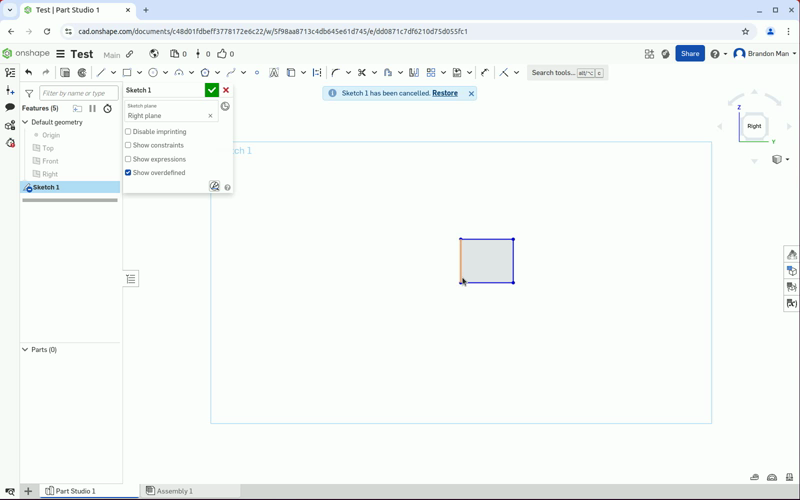
click(462, 277)
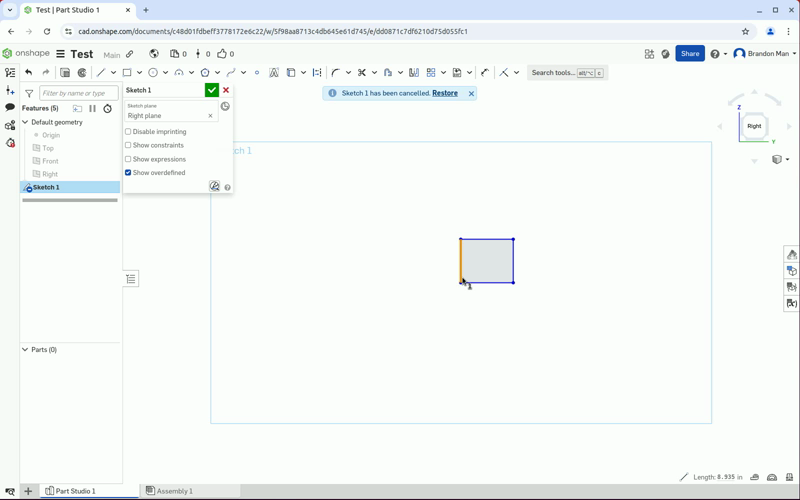
mouse_move(73, 352)
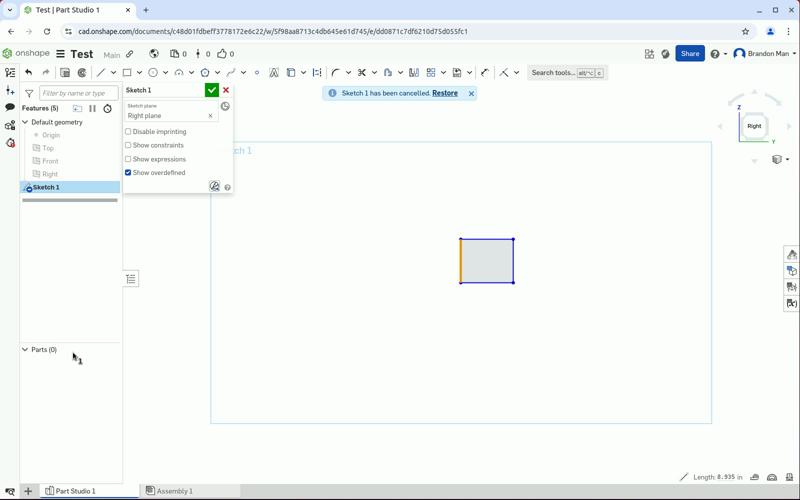
key(shift+y)
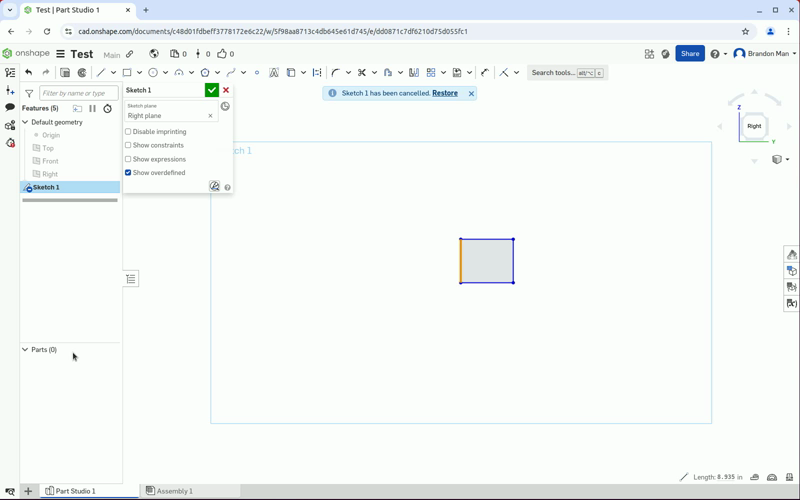
key(shift+e)
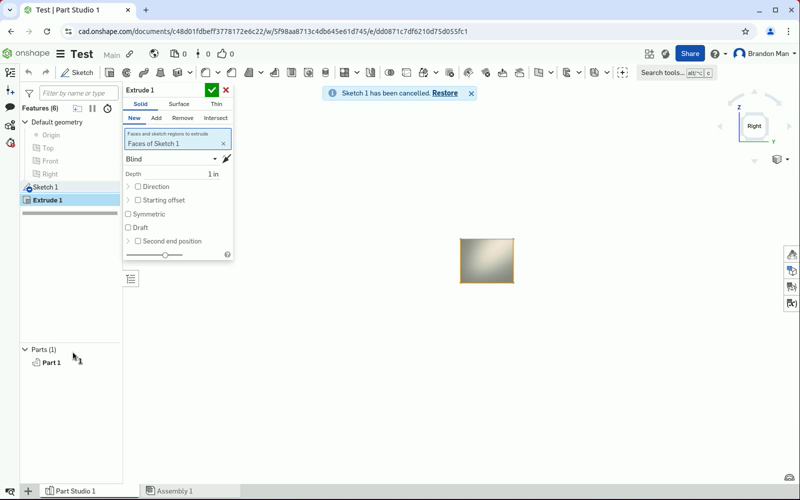
mouse_move(143, 106)
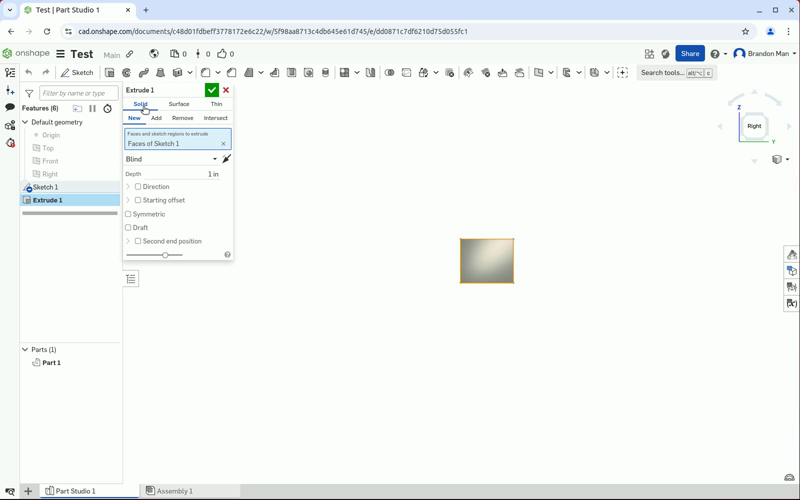
click(143, 106)
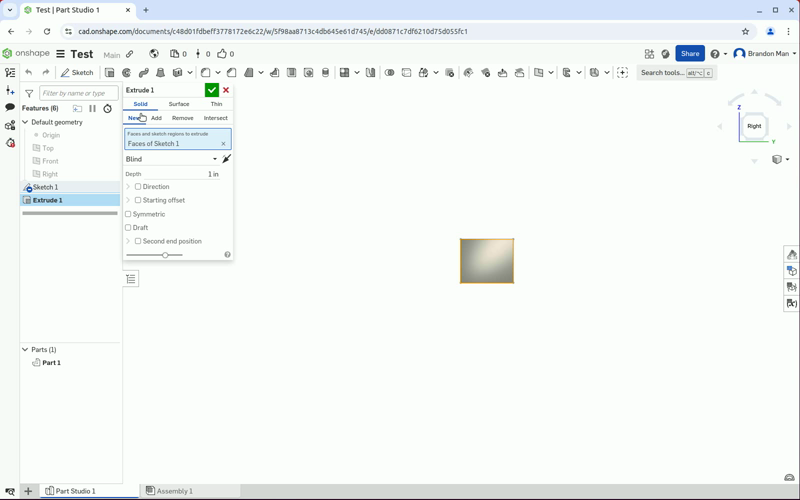
mouse_move(137, 120)
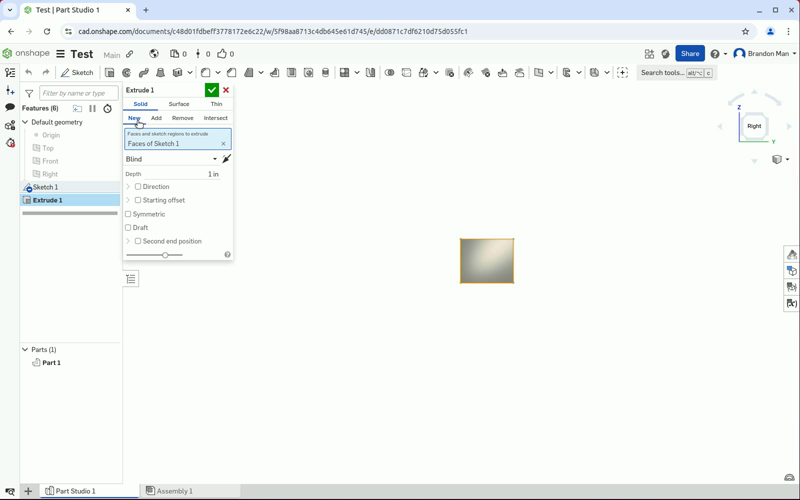
click(137, 120)
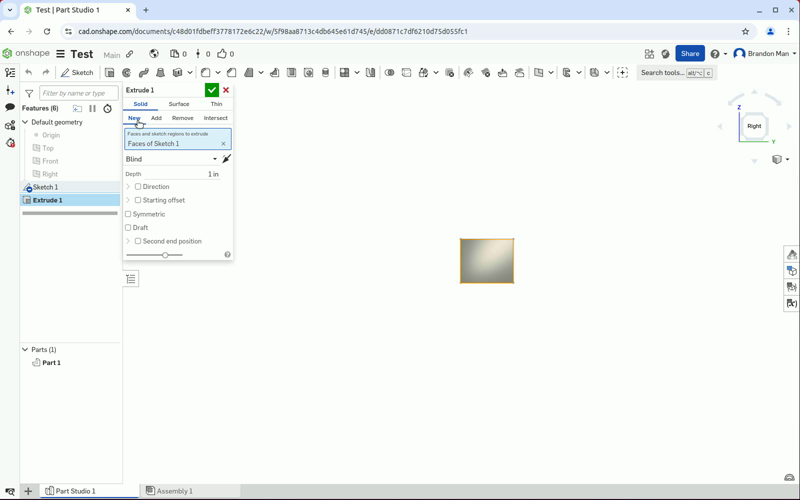
key(tab, 4)
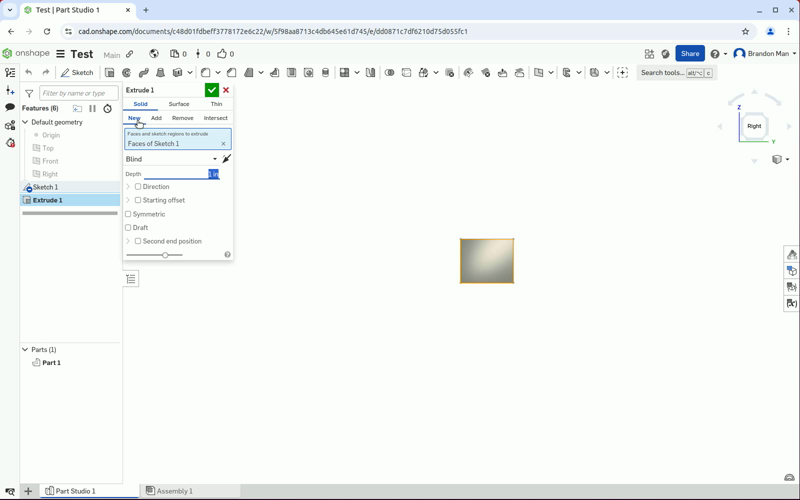
text(23.108)
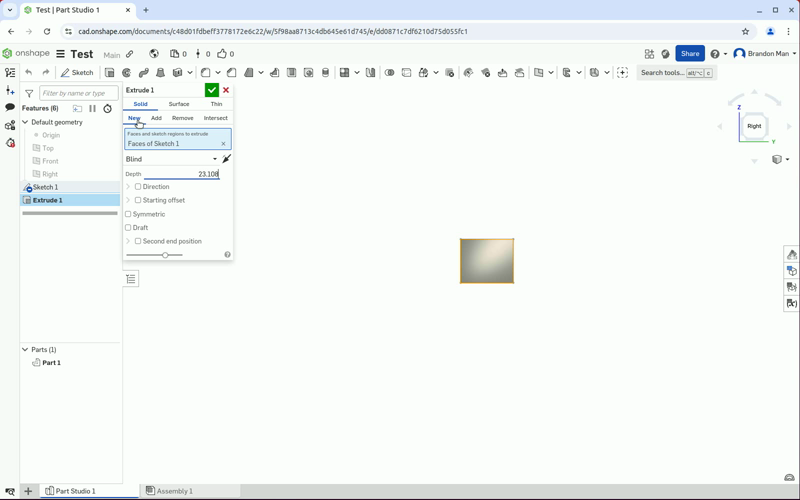
key(enter)
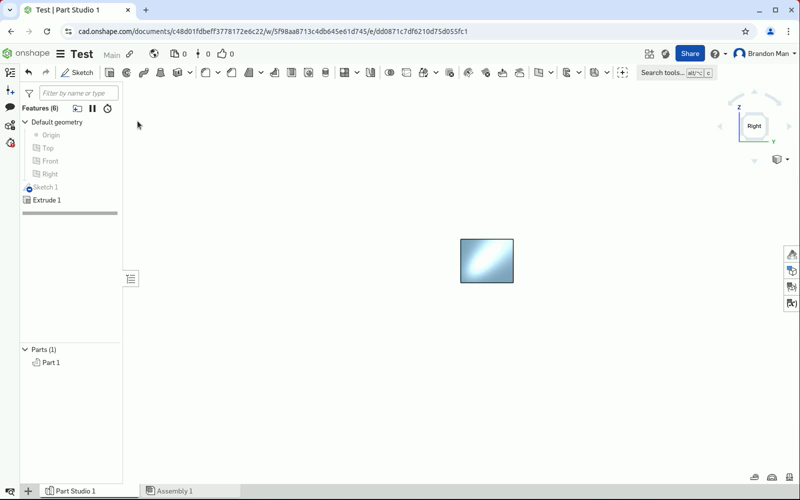
key(shift+h)
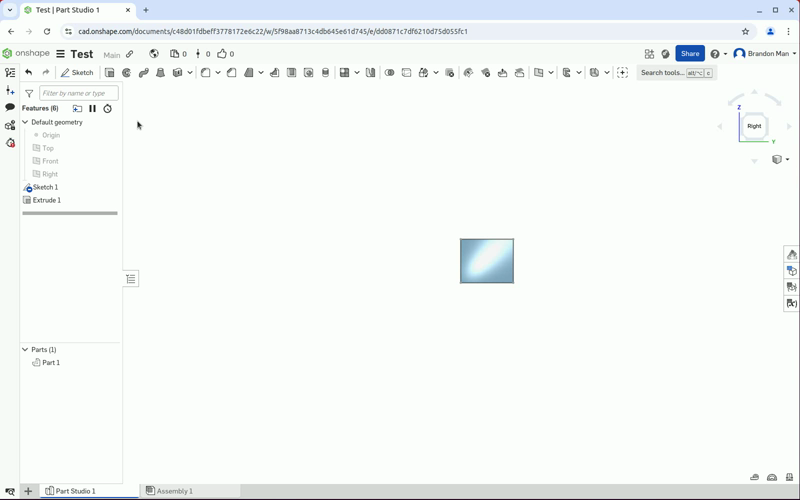
key(shift+h)
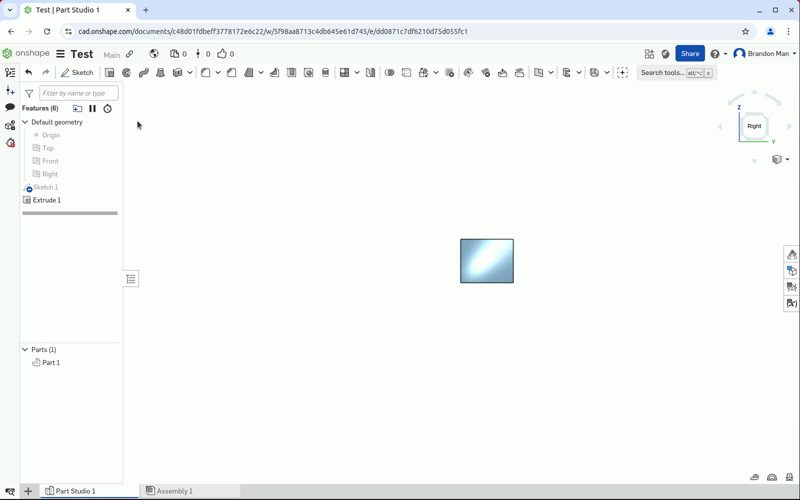
mouse_move(73, 189)
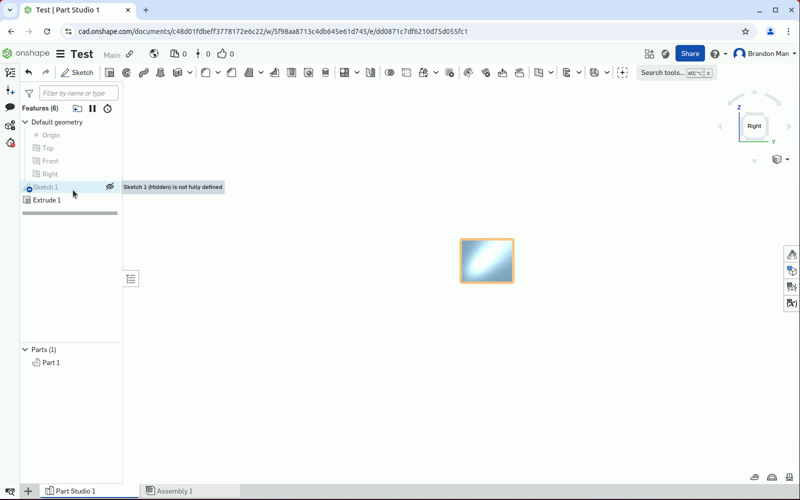
click(73, 189)
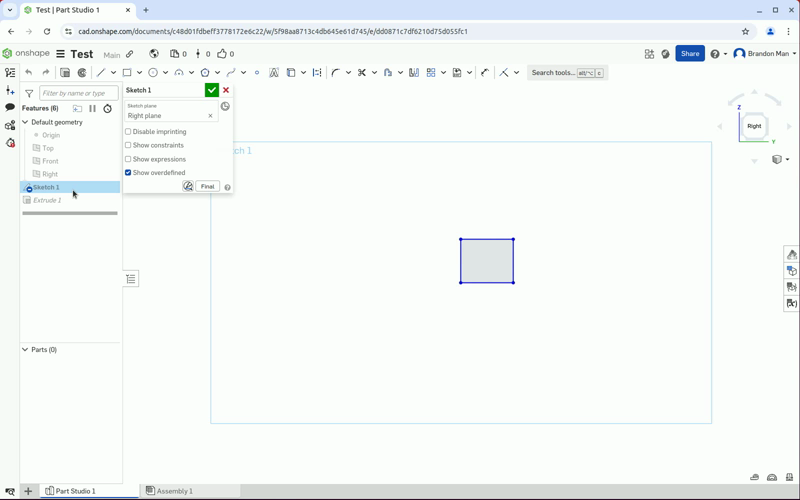
mouse_move(229, 92)
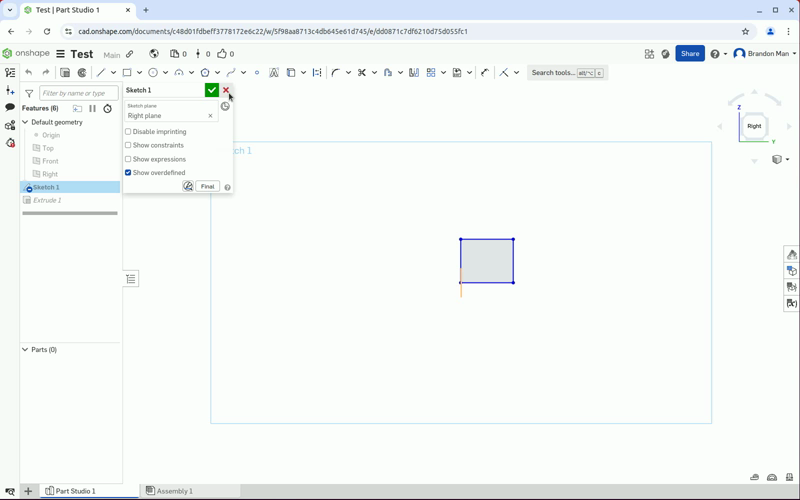
click(229, 92)
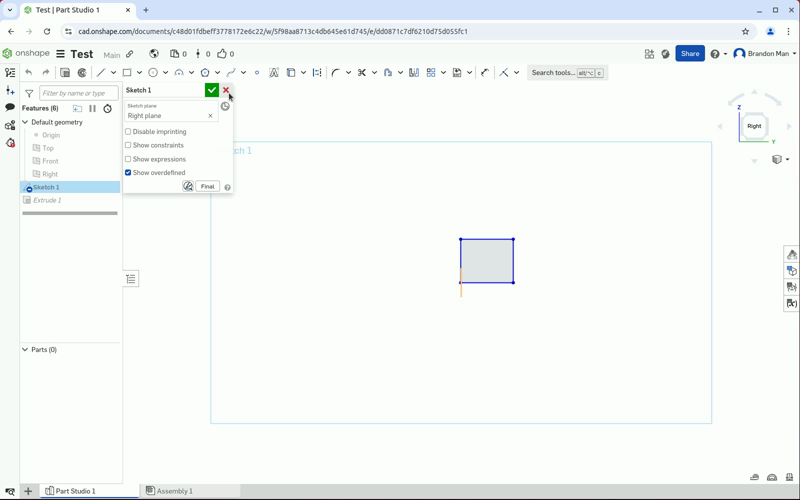
key(shift+s)
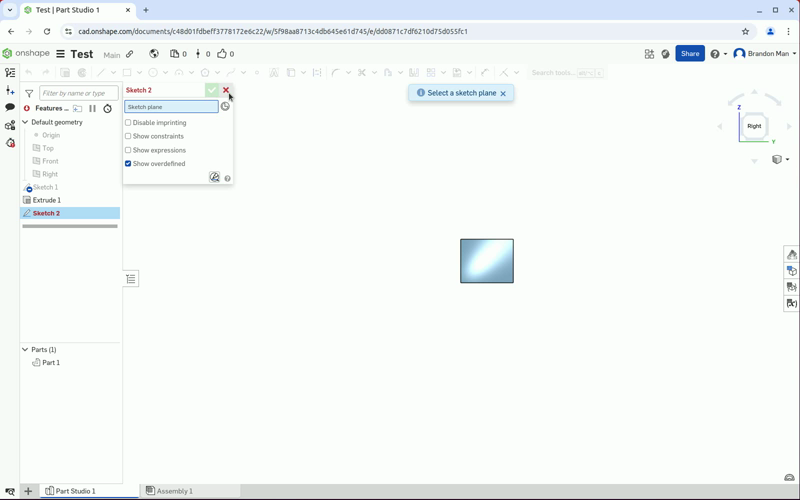
mouse_move(73, 176)
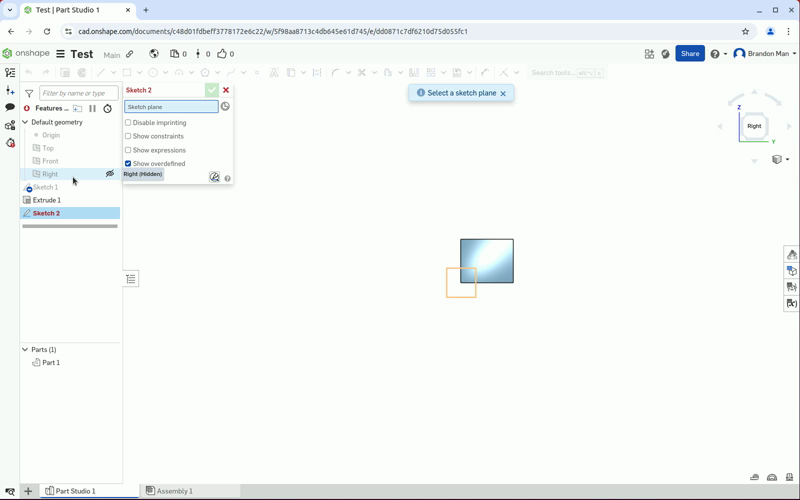
click(73, 176)
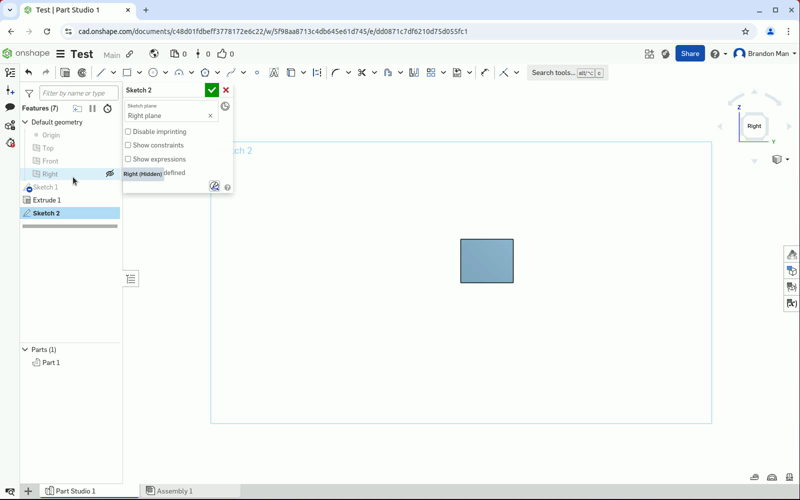
mouse_move(73, 352)
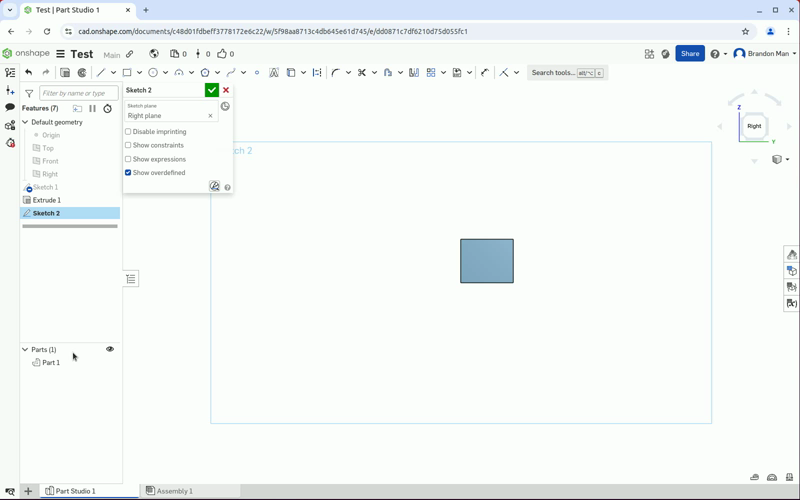
key(y)
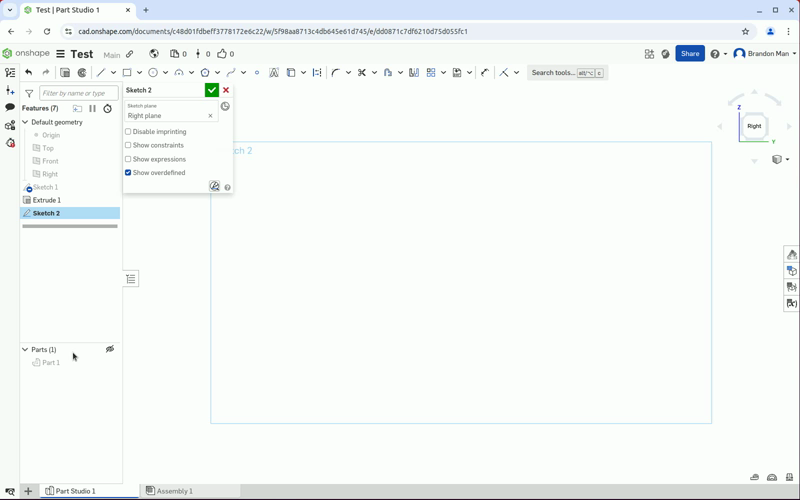
key(c)
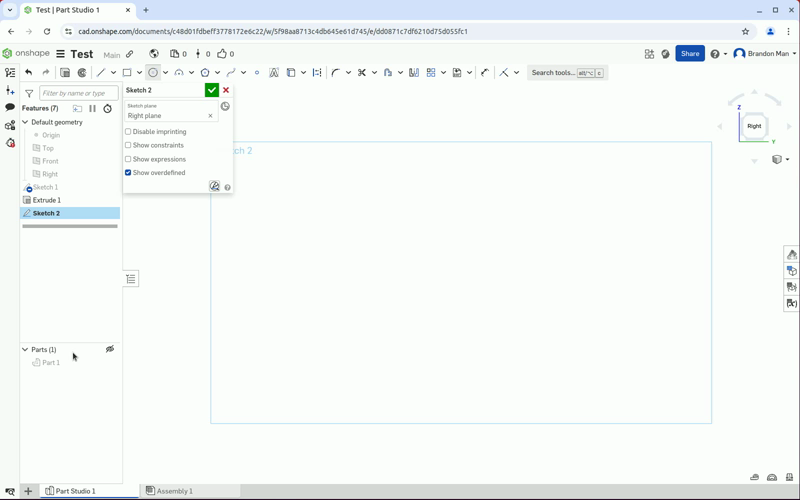
key_down(shift)
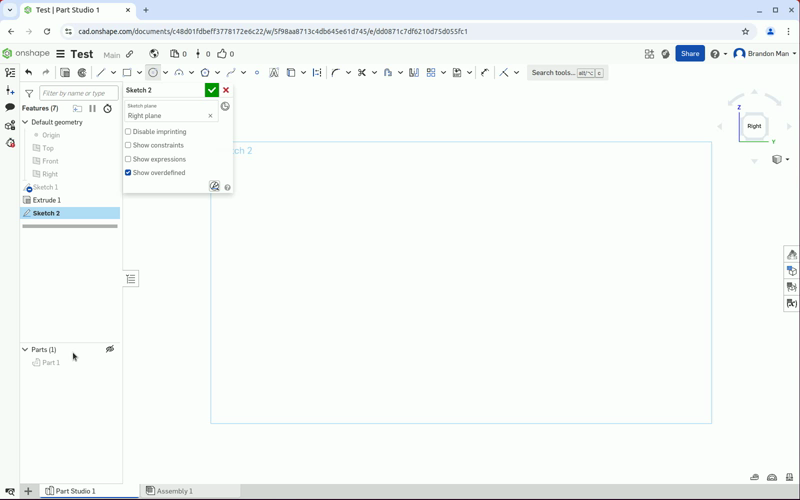
mouse_move(487, 261)
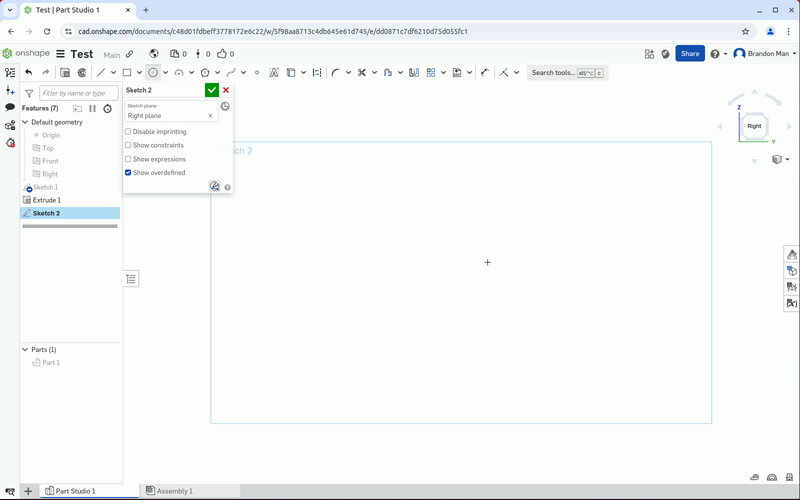
click(487, 261)
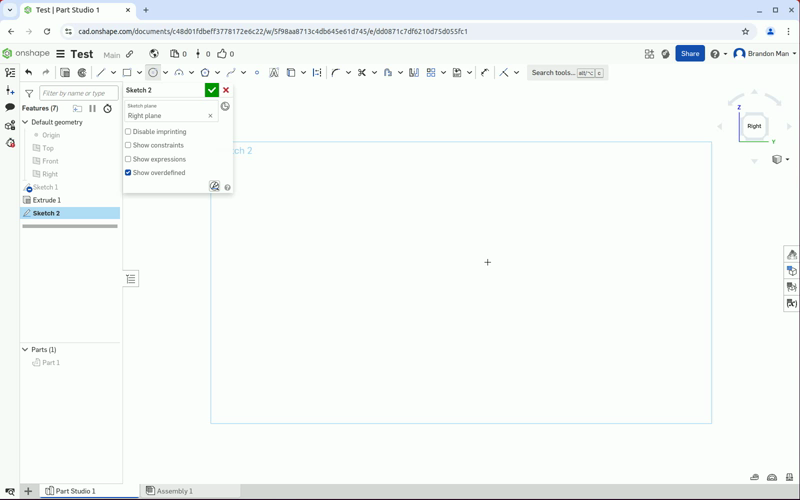
key_up(shift)
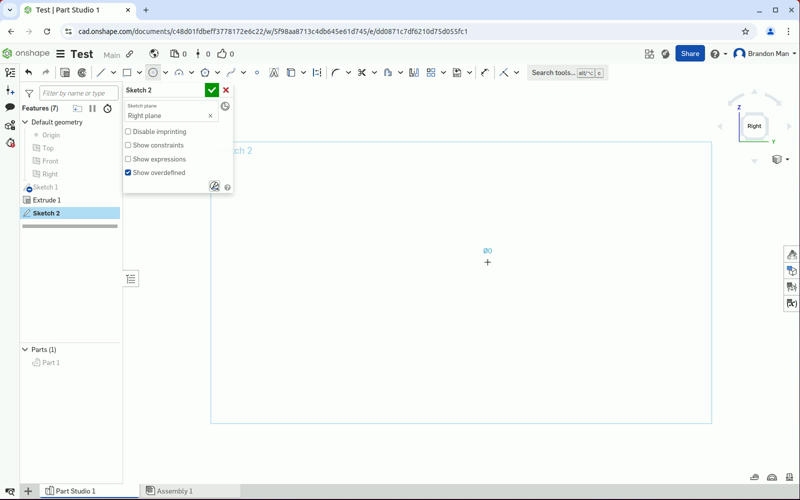
mouse_move(497, 261)
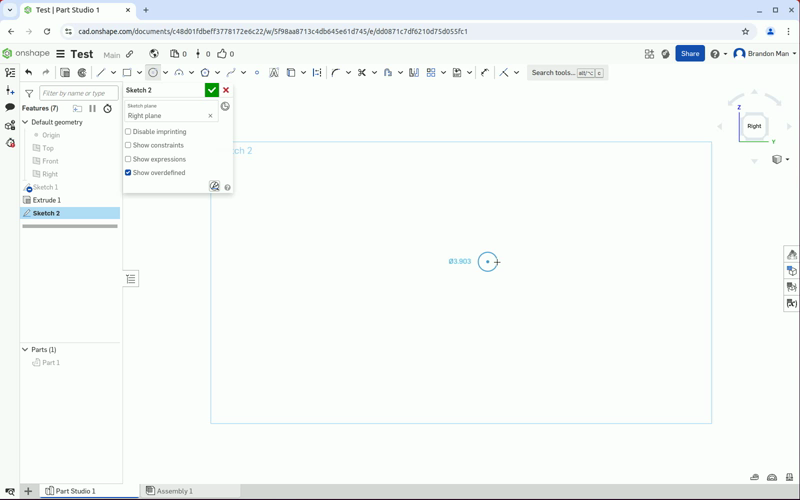
click(497, 261)
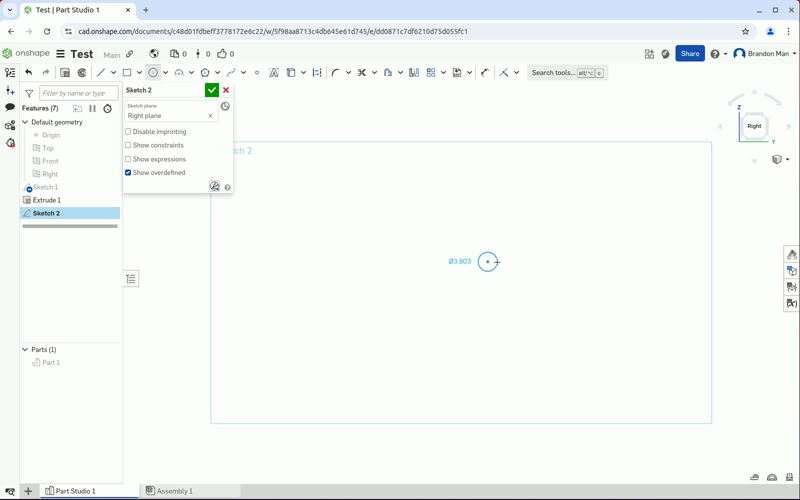
key(esc)
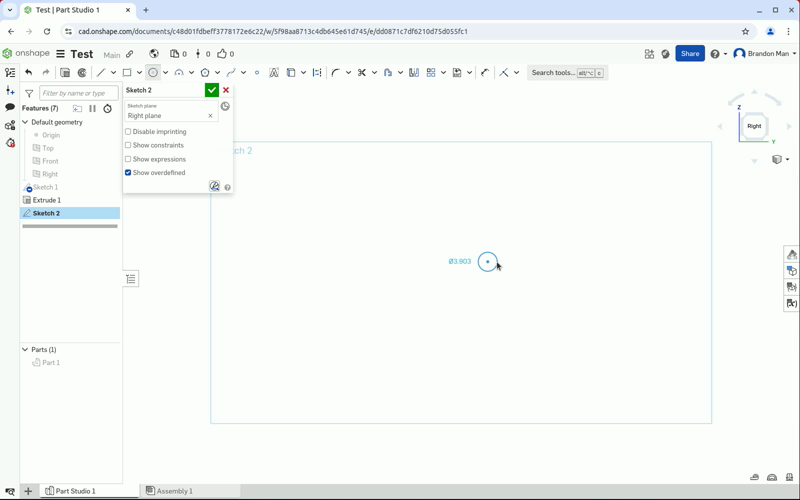
mouse_move(490, 261)
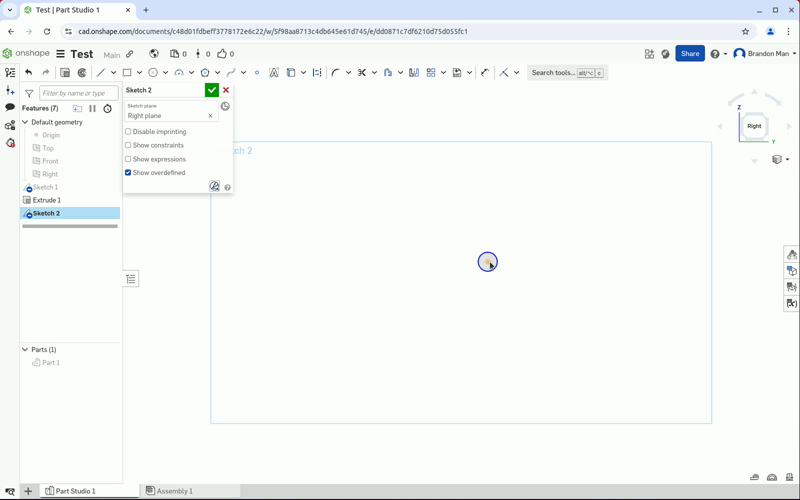
scroll(6)
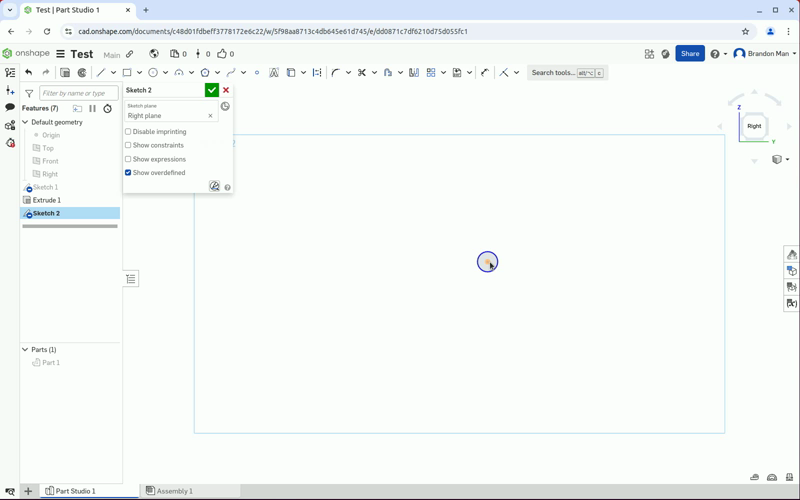
scroll(6)
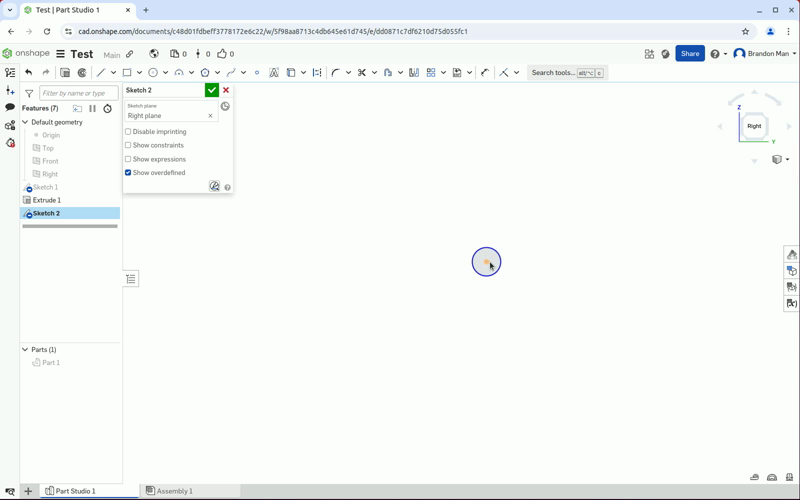
scroll(6)
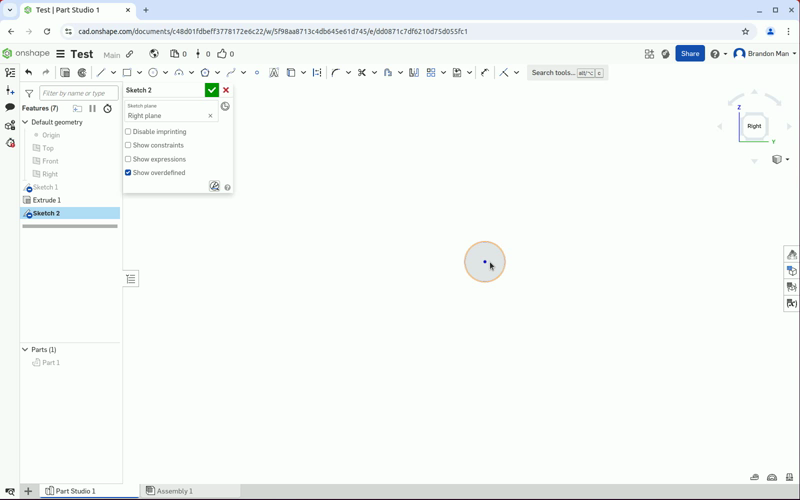
scroll(6)
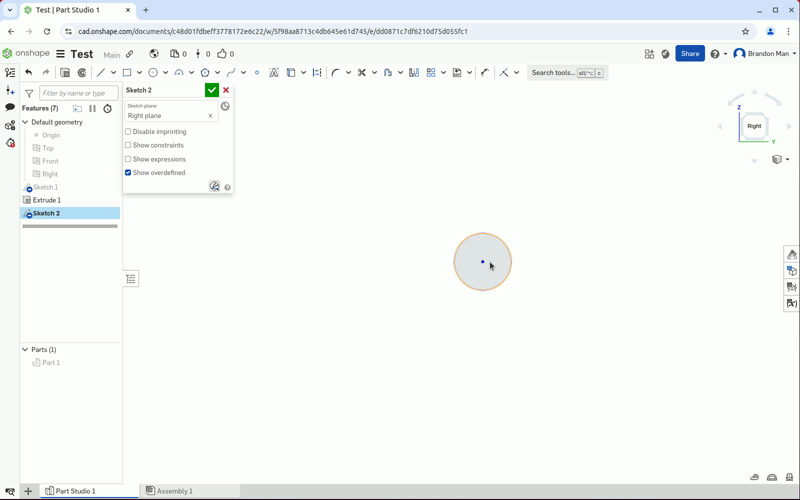
scroll(6)
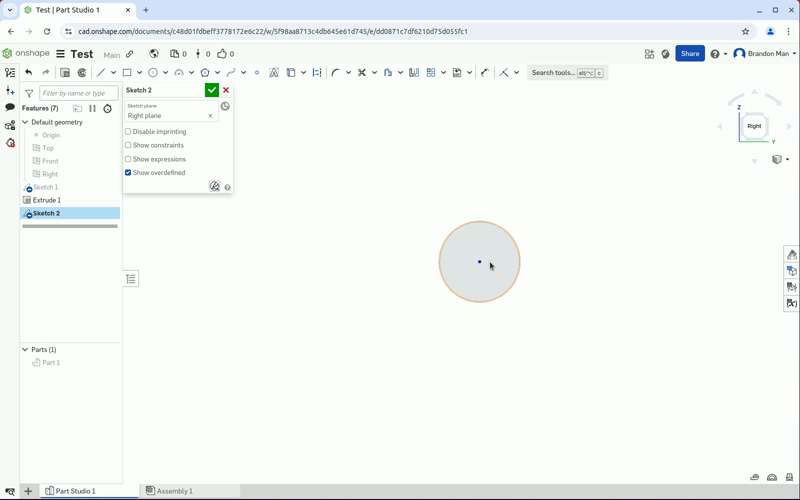
scroll(6)
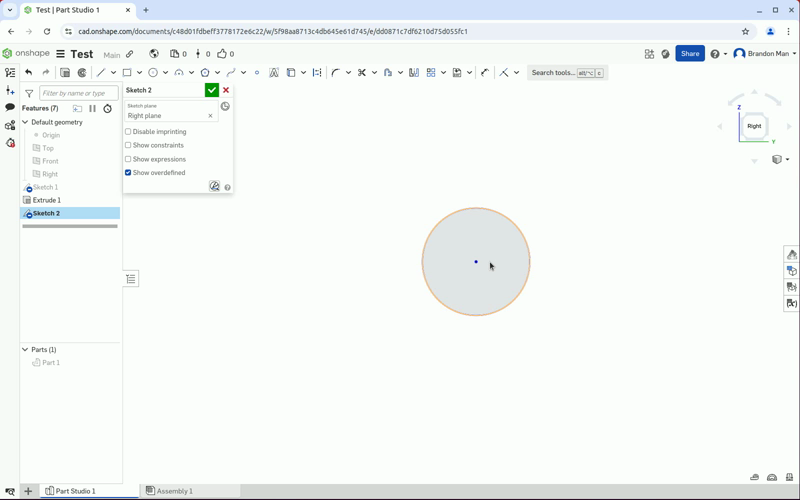
scroll(6)
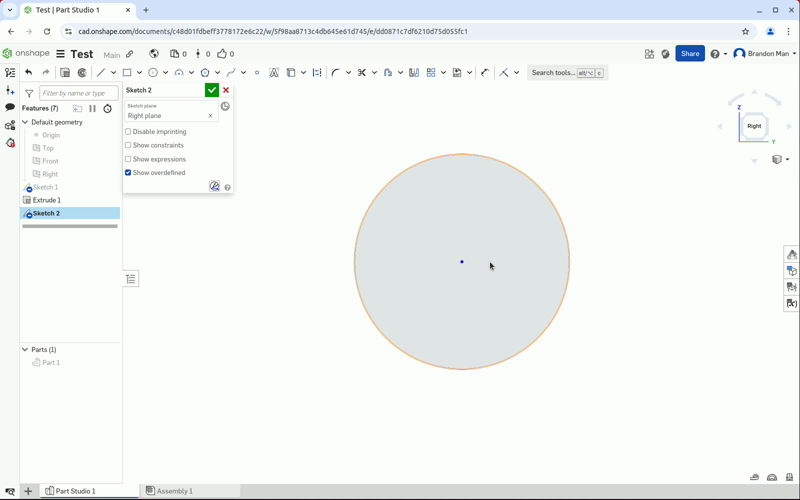
click(490, 261)
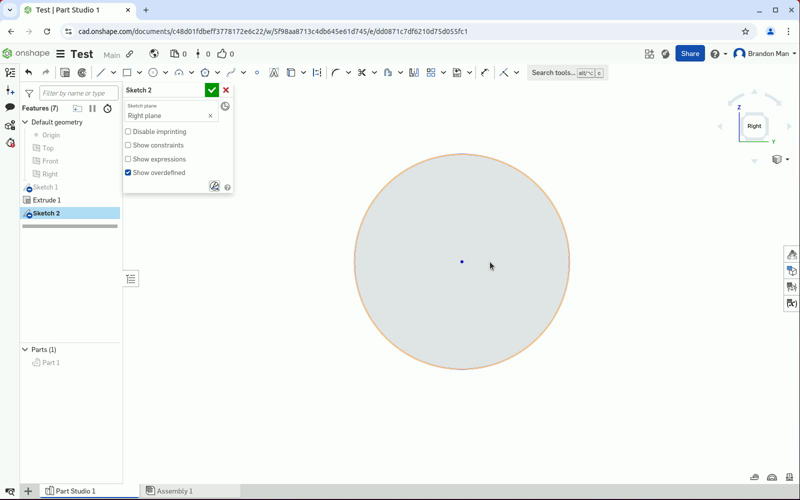
scroll(-6)
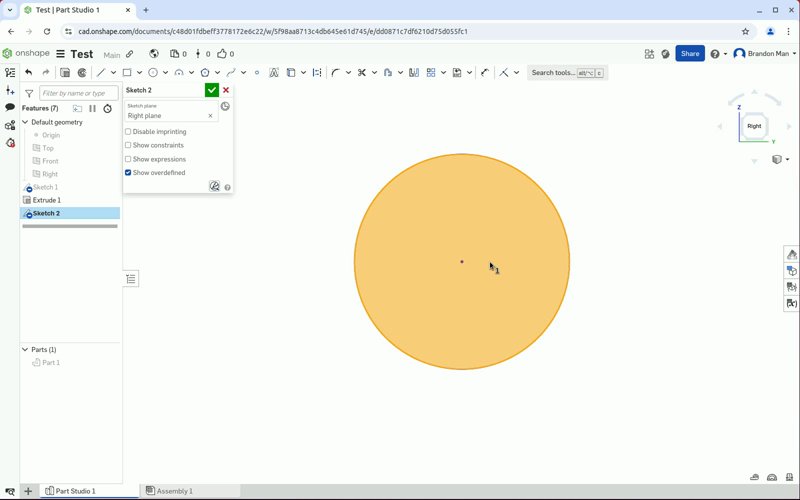
scroll(-6)
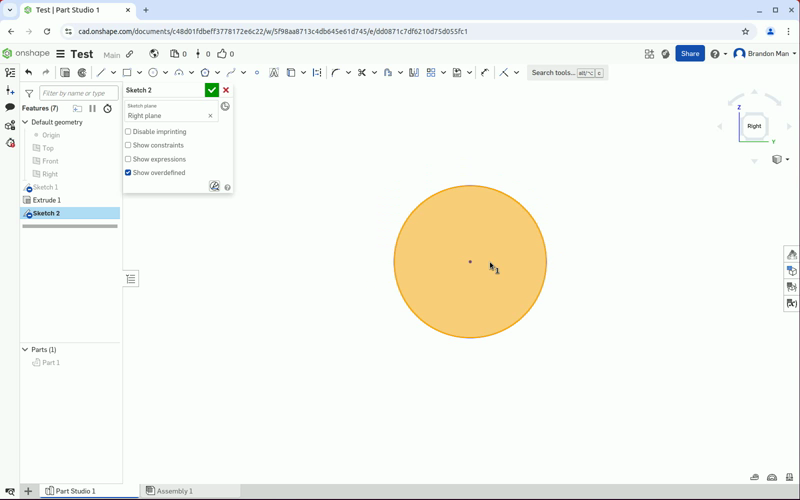
scroll(-6)
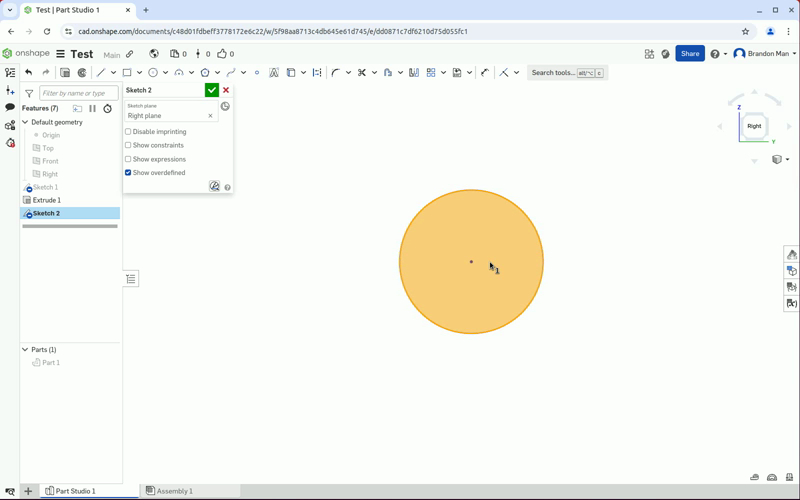
scroll(-6)
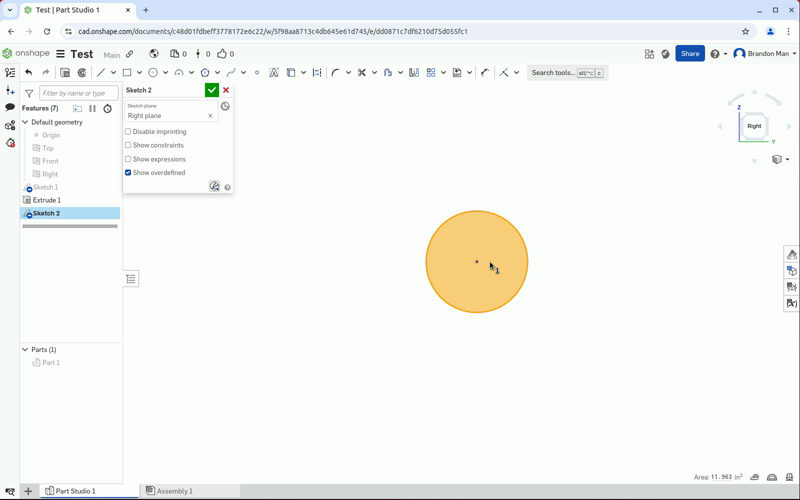
scroll(-6)
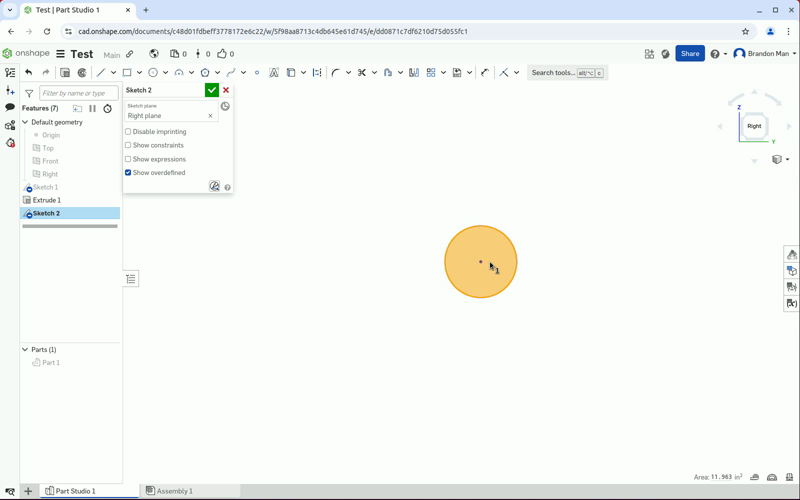
scroll(-6)
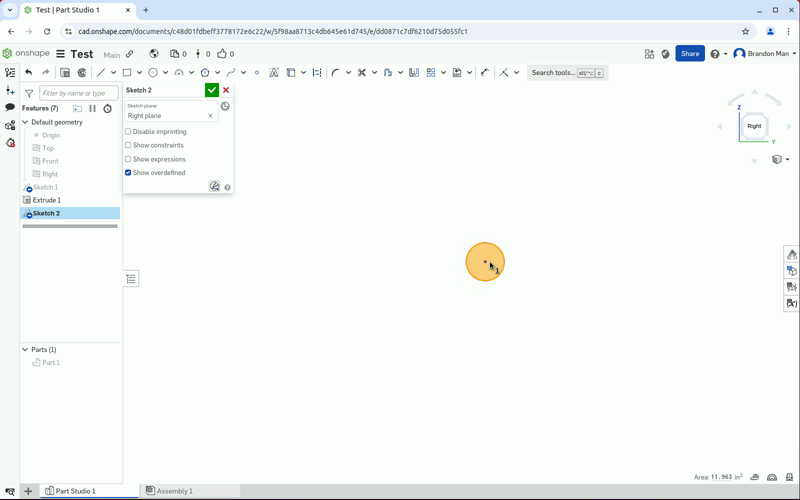
scroll(-6)
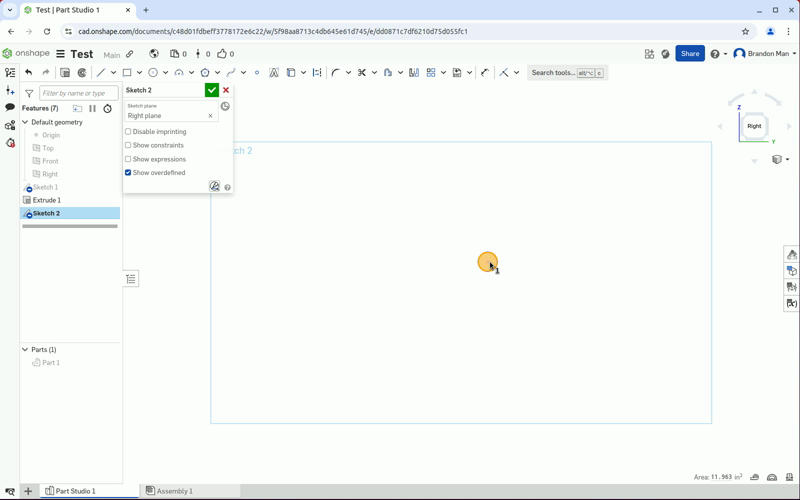
mouse_move(73, 352)
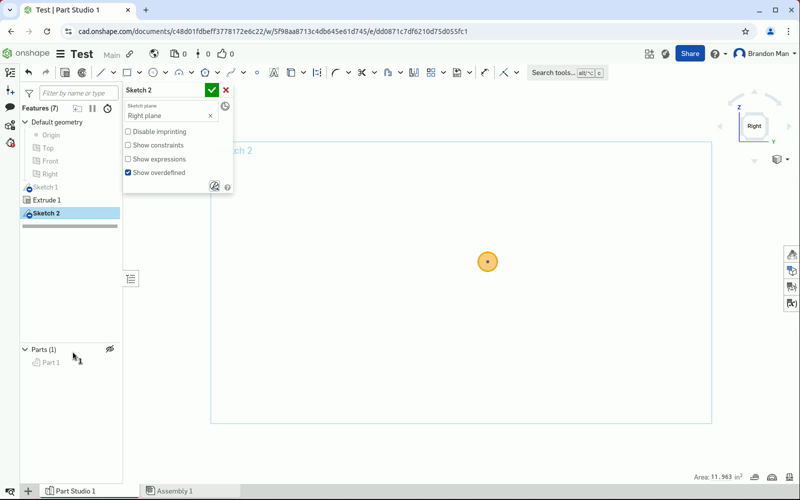
key(shift+y)
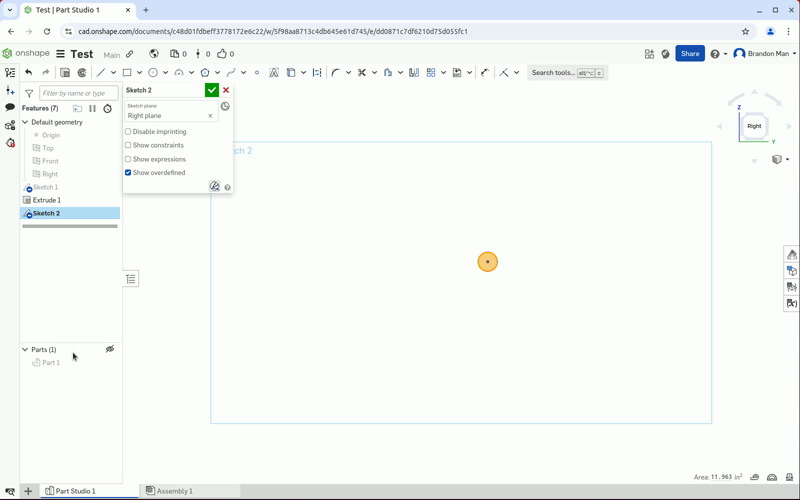
key(shift+e)
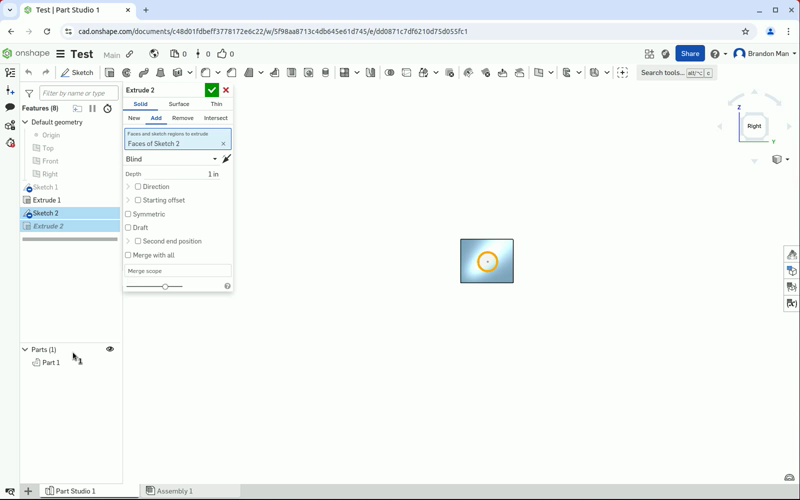
mouse_move(143, 106)
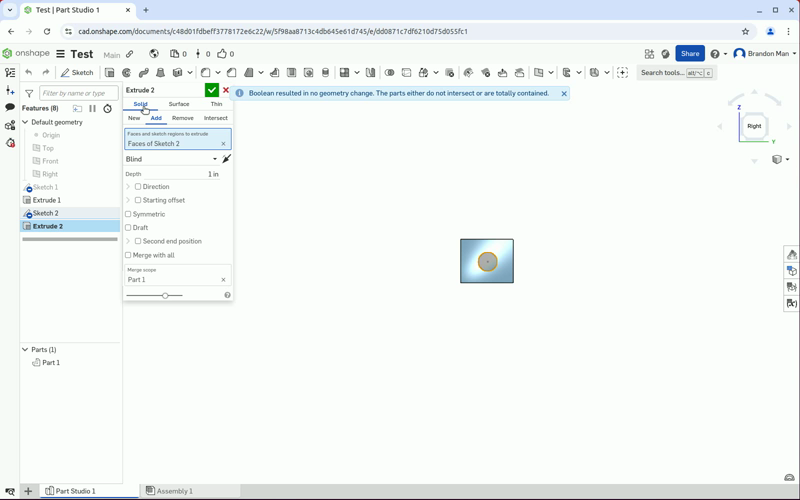
click(143, 106)
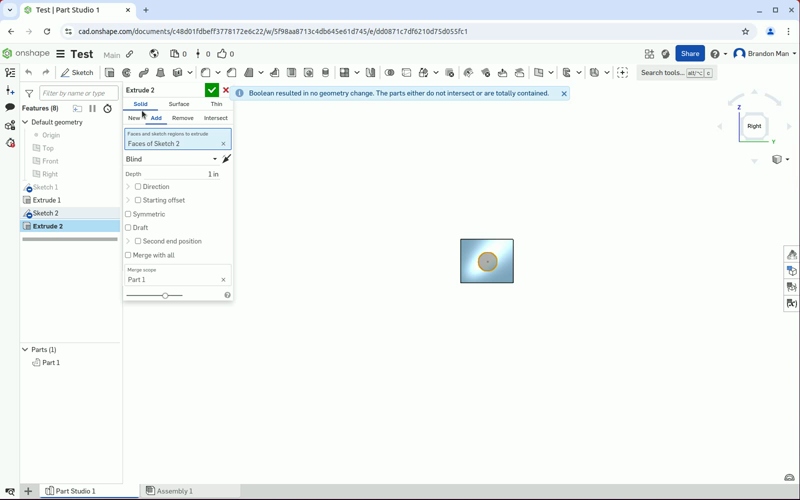
mouse_move(137, 120)
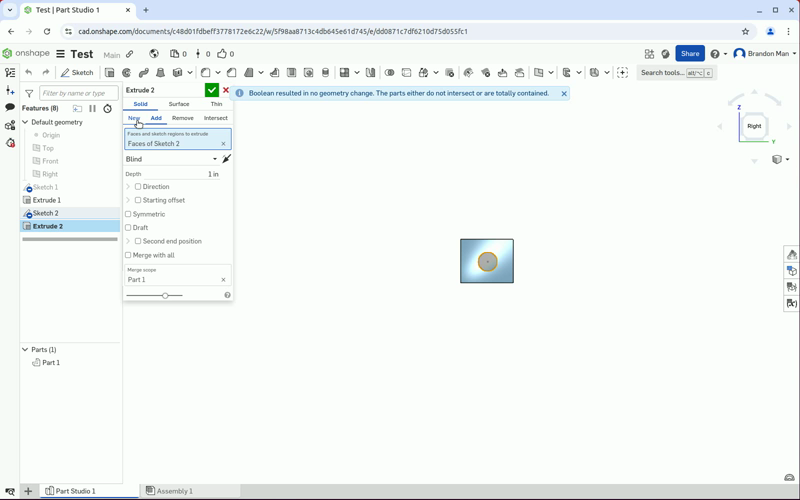
click(137, 120)
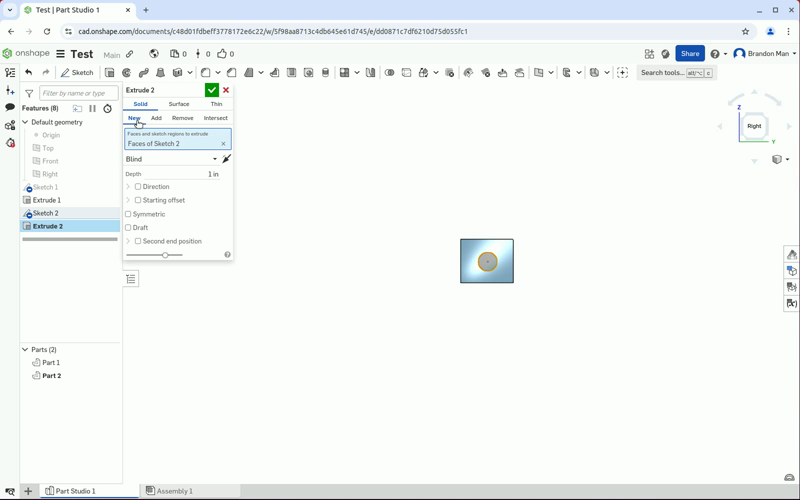
key(tab, 4)
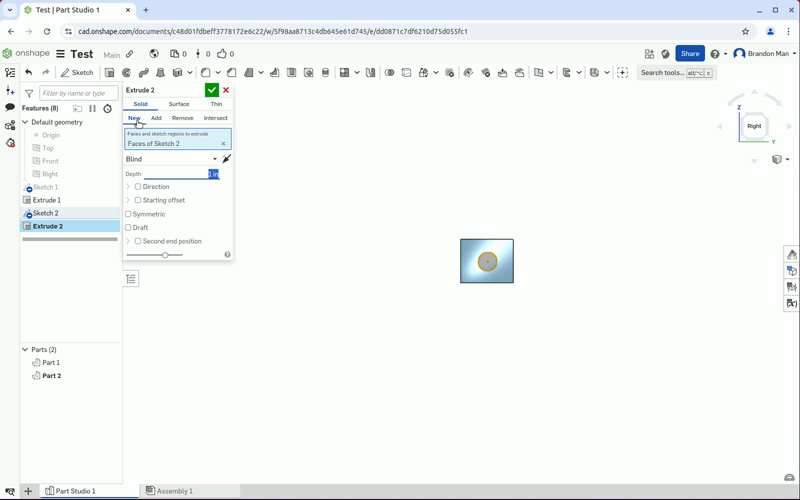
text(8.906)
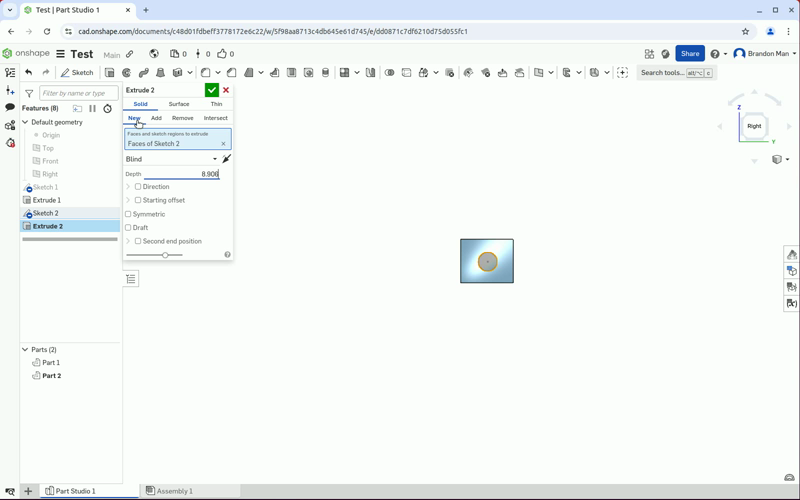
key(enter)
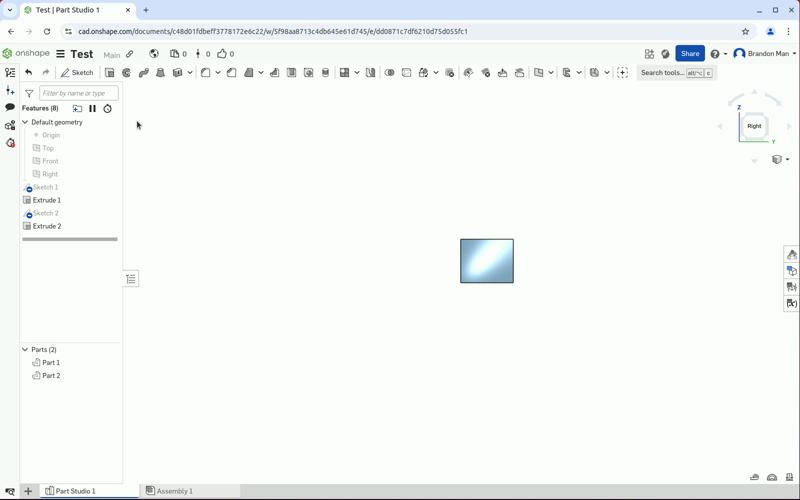
key(shift+h)
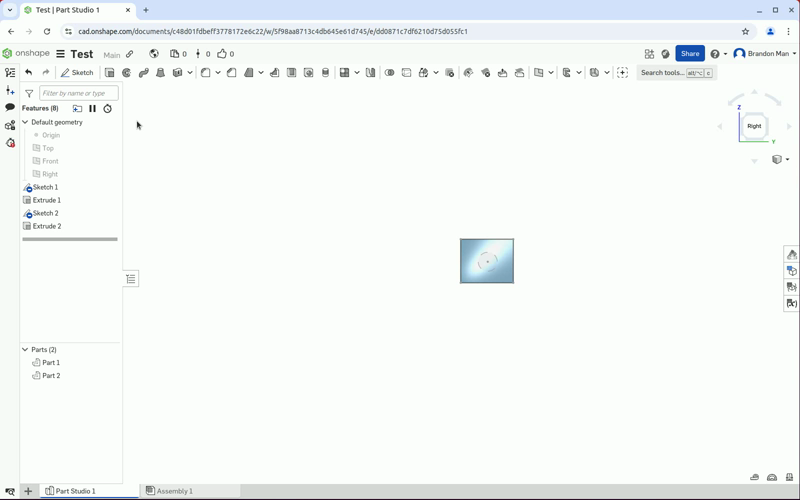
key(shift+h)
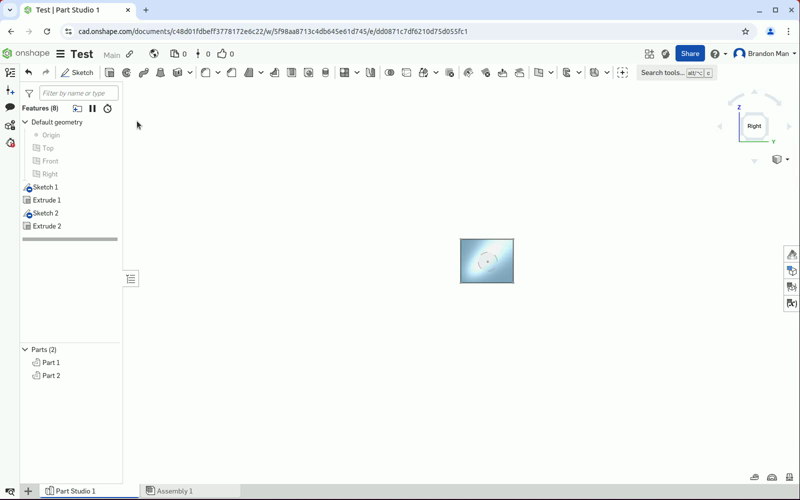
key(shift+7)
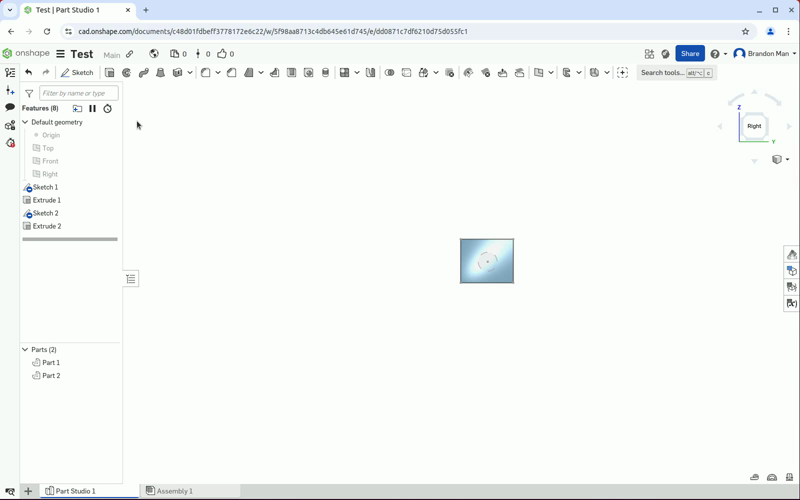
key(right, 2)
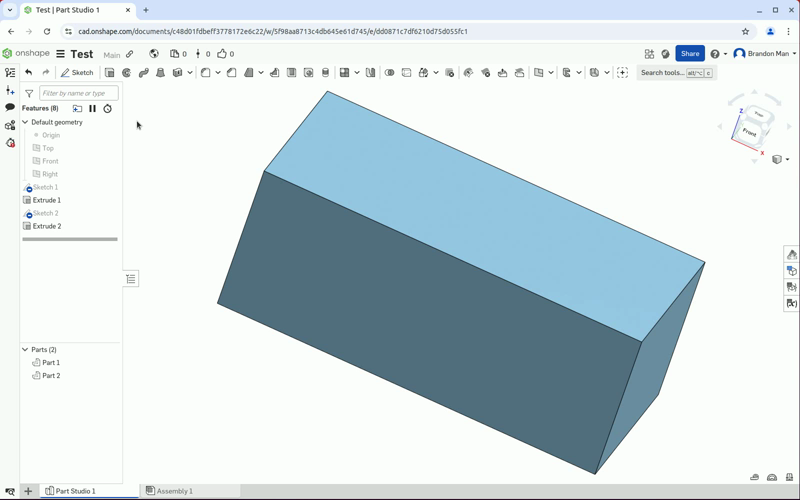
key(down, 2)
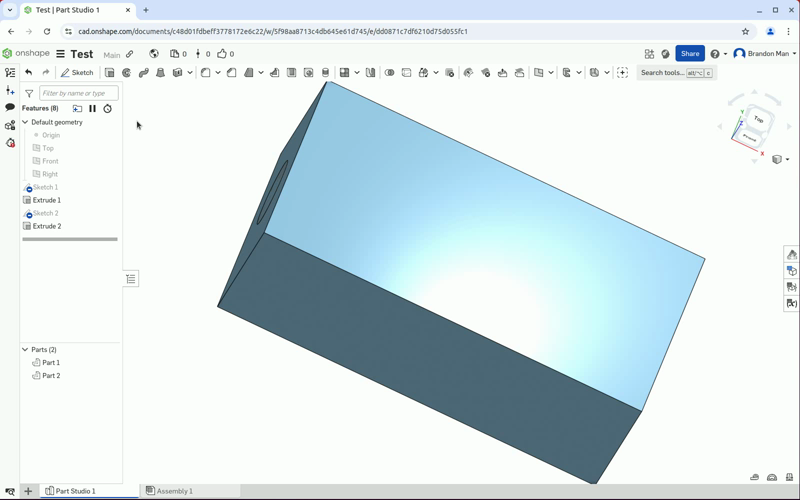
key(up, 2)
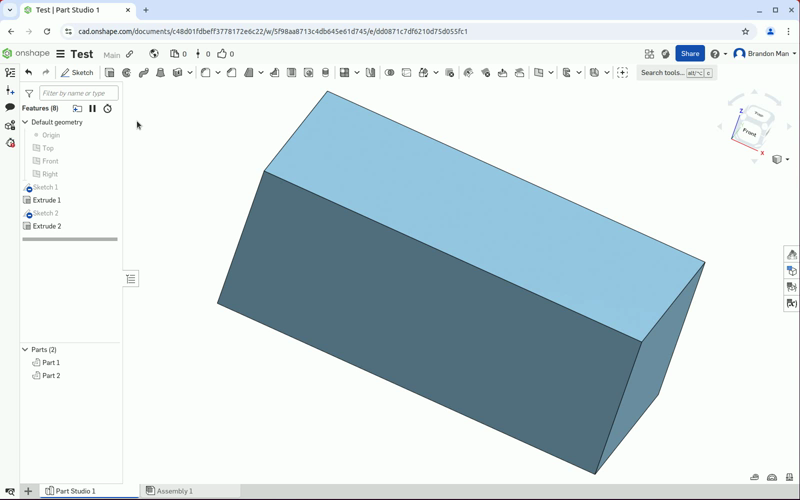
key(left, 2)
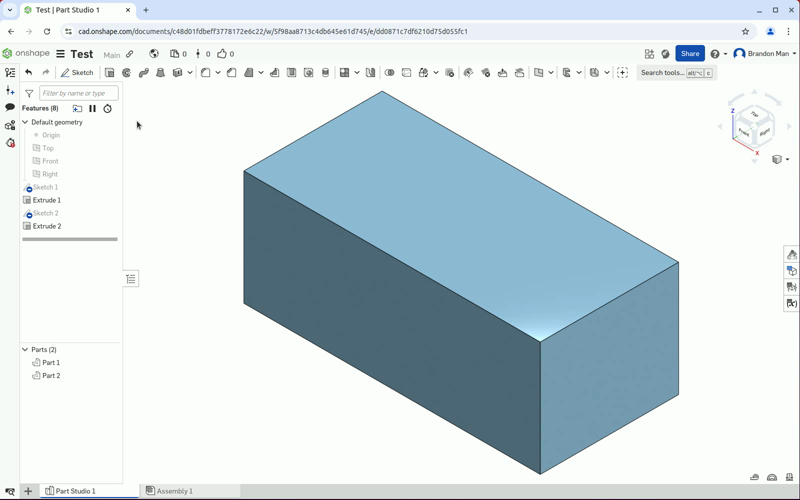
mouse_move(73, 189)
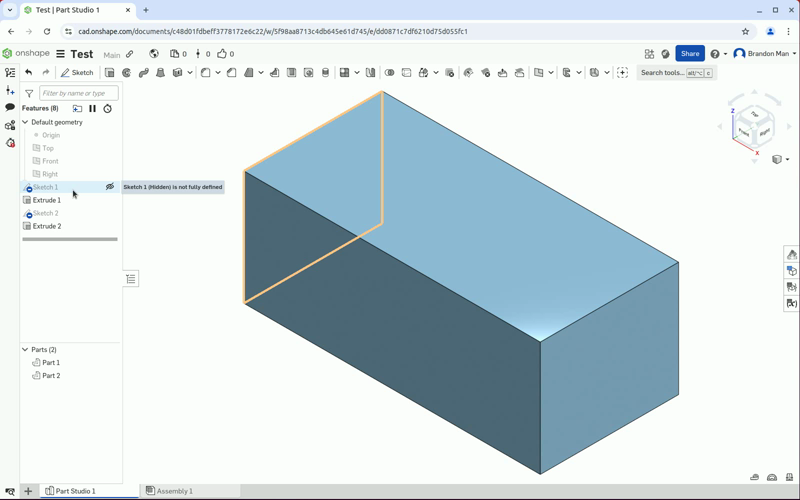
click(73, 189)